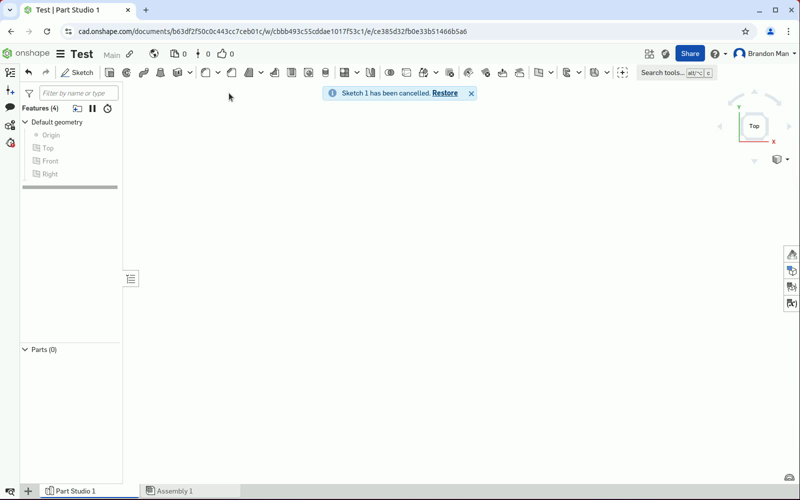
key(shift+h)
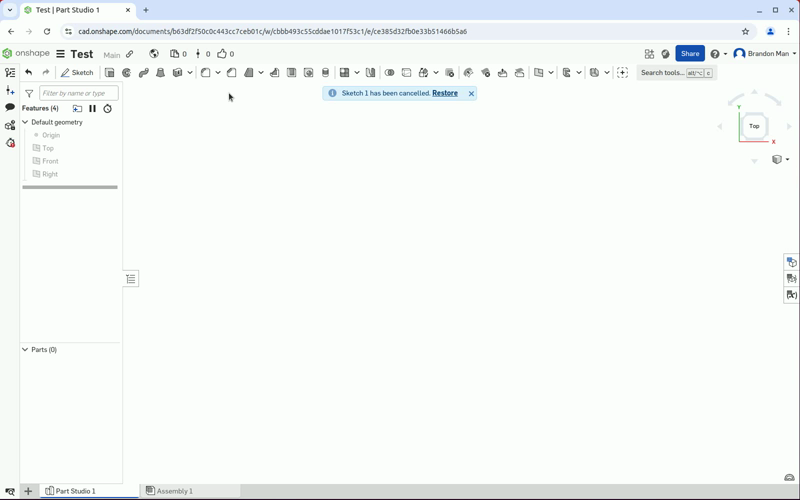
key(shift+s)
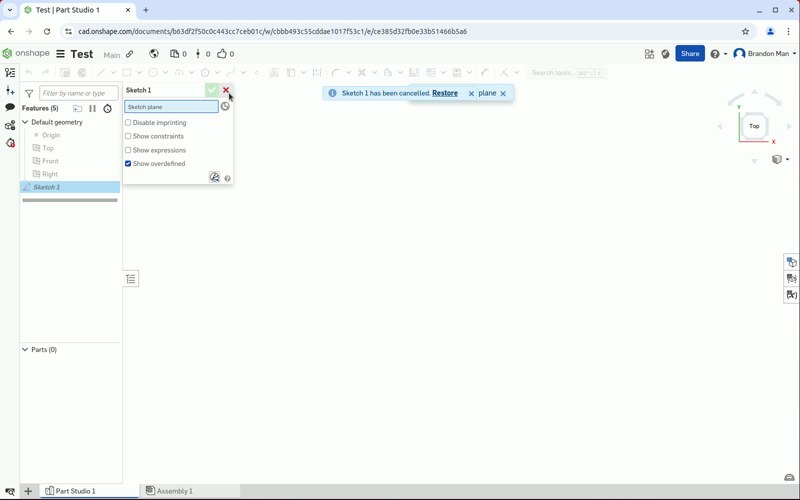
mouse_move(73, 150)
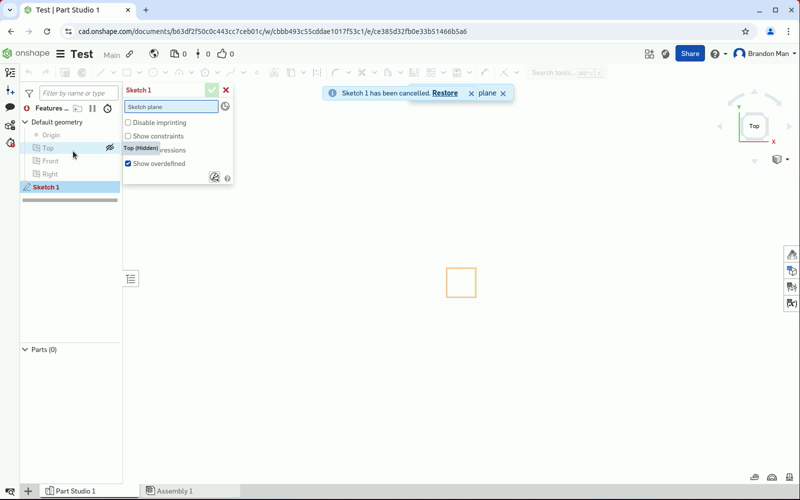
click(73, 150)
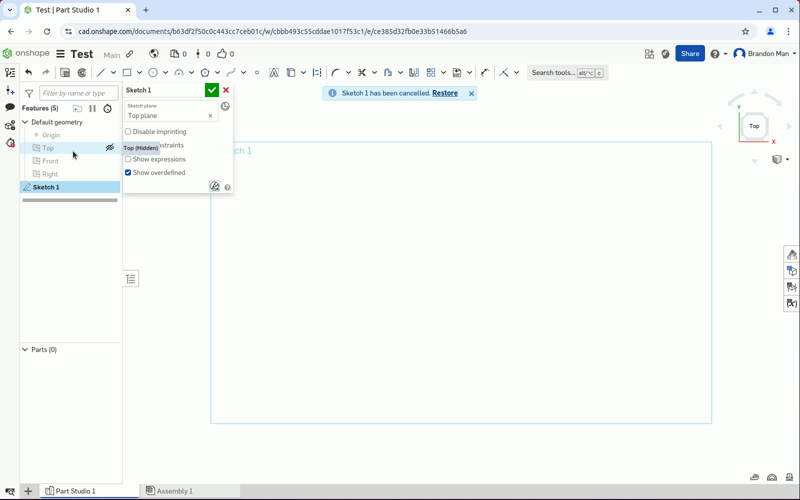
mouse_move(73, 352)
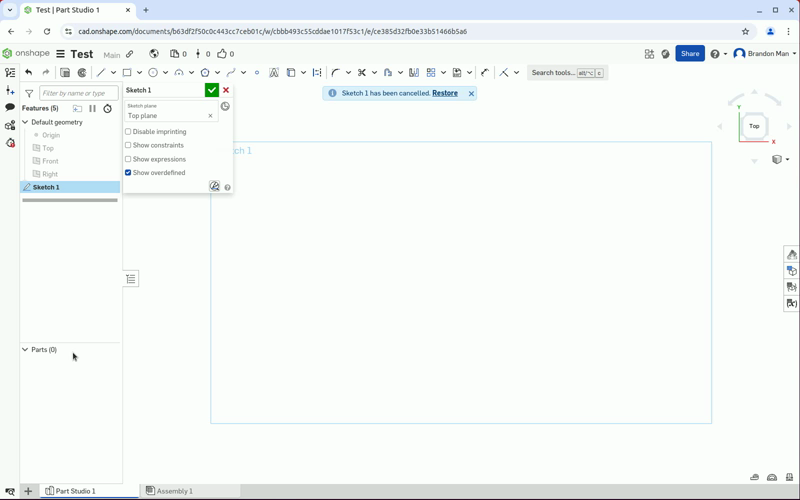
key(y)
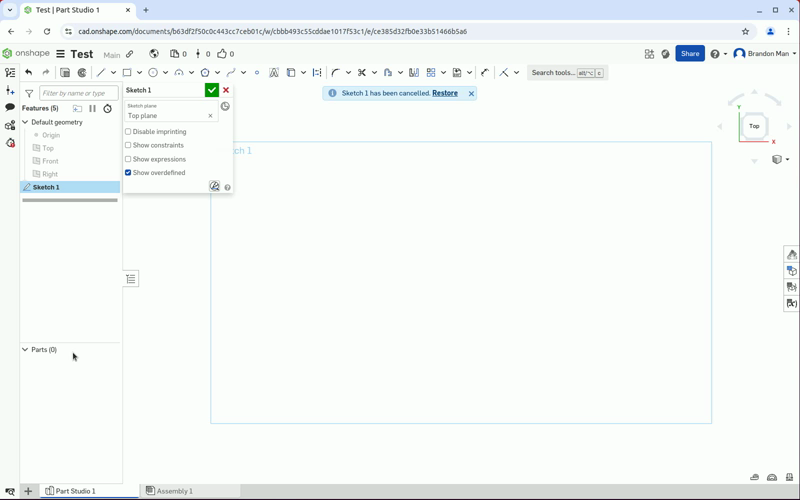
key(l)
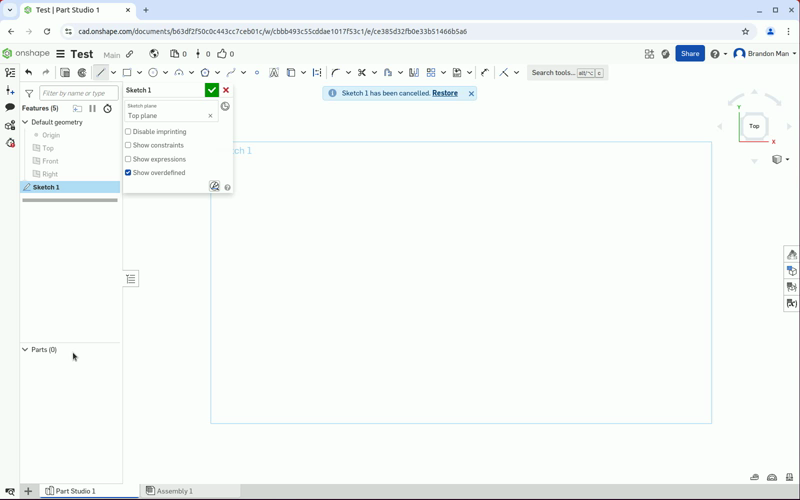
key_down(shift)
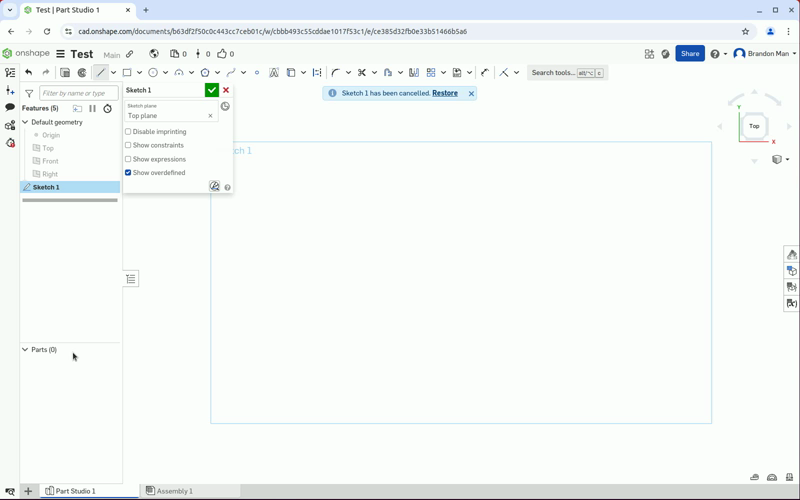
mouse_move(348, 395)
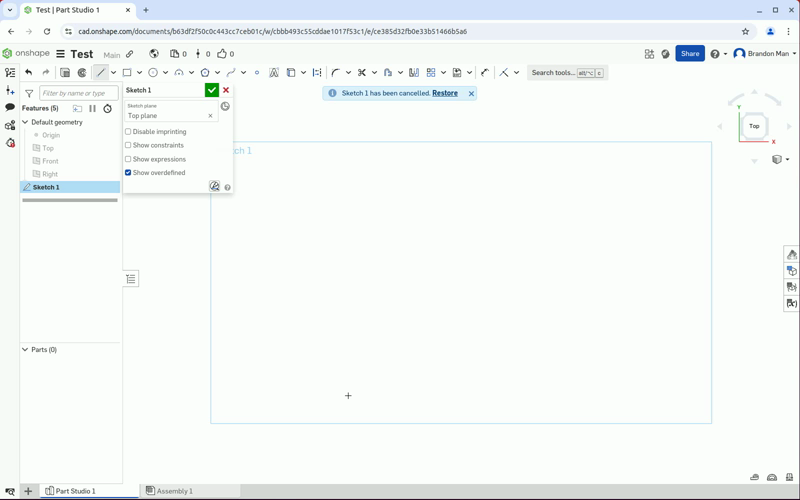
click(348, 395)
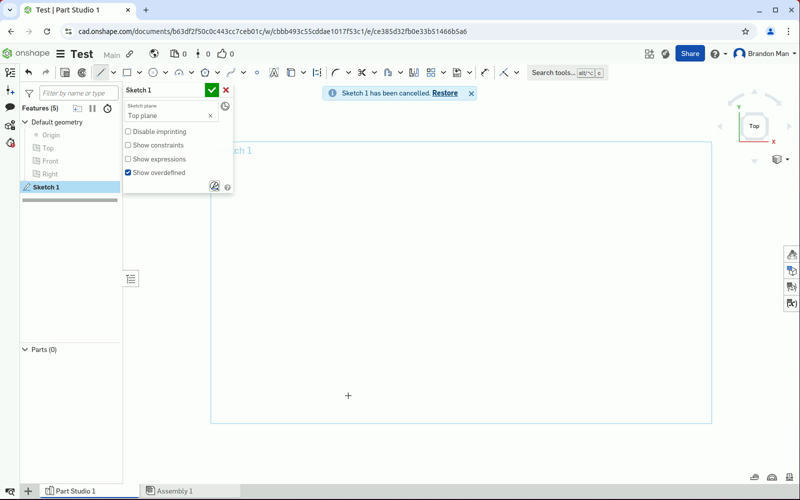
key_up(shift)
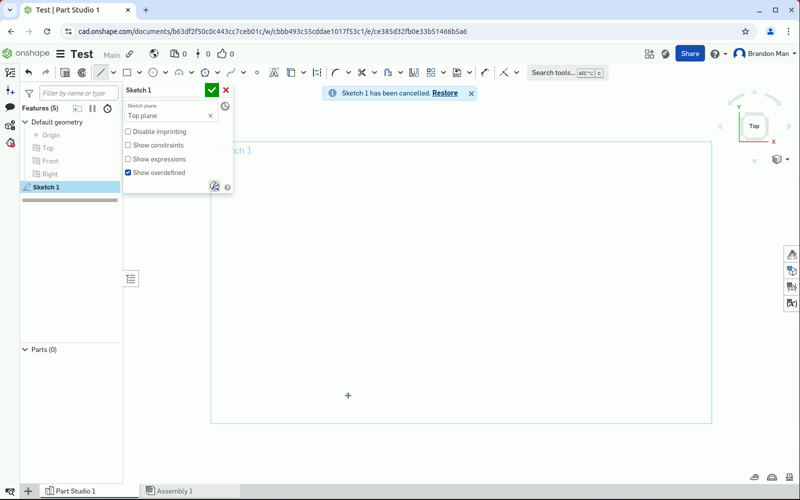
key_down(shift)
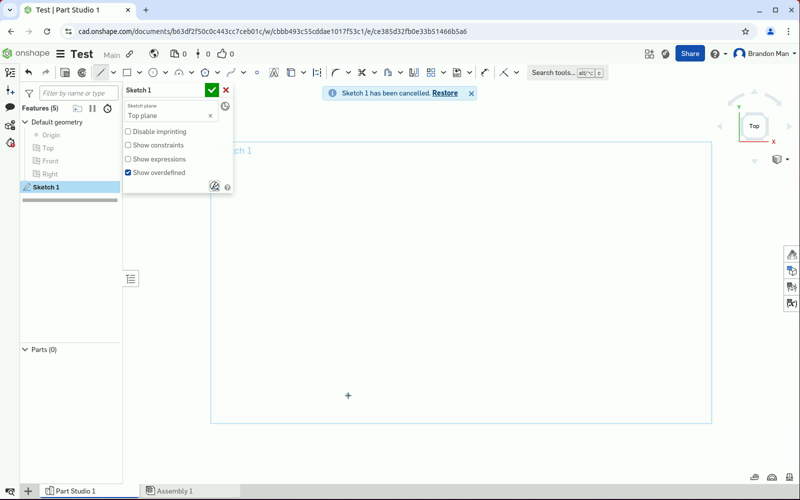
mouse_move(572, 395)
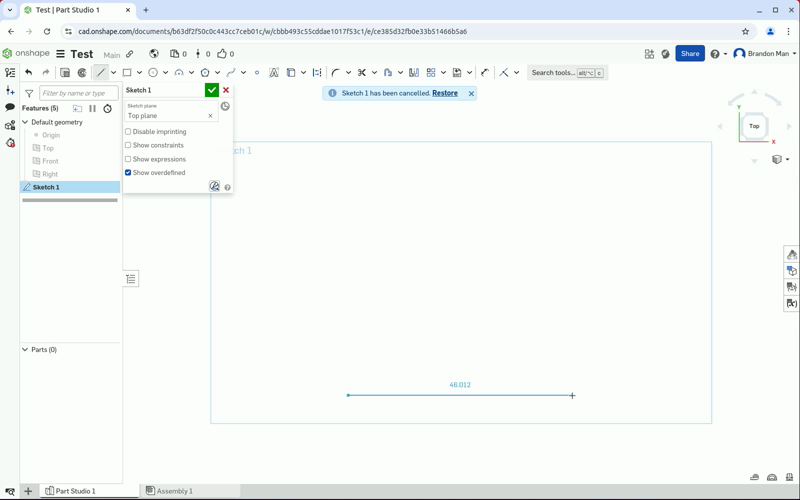
click(572, 395)
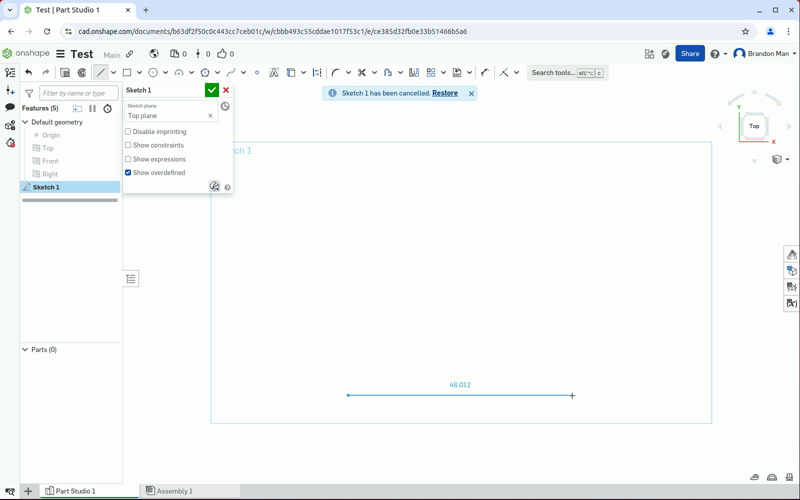
key_up(shift)
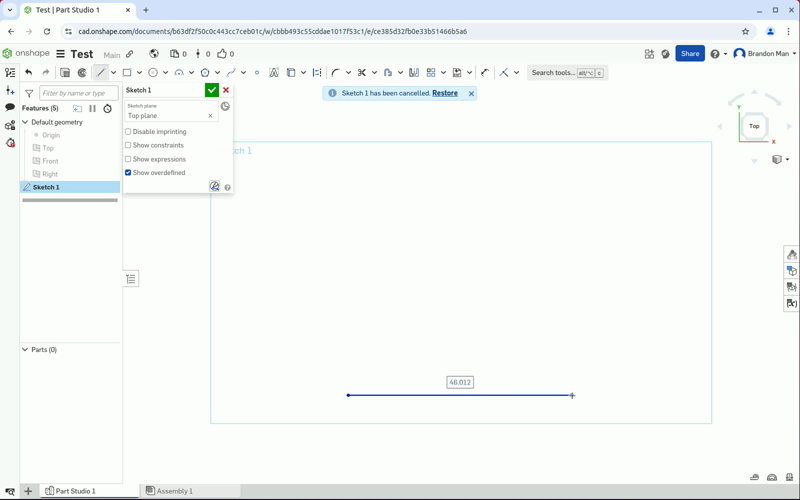
key_down(shift)
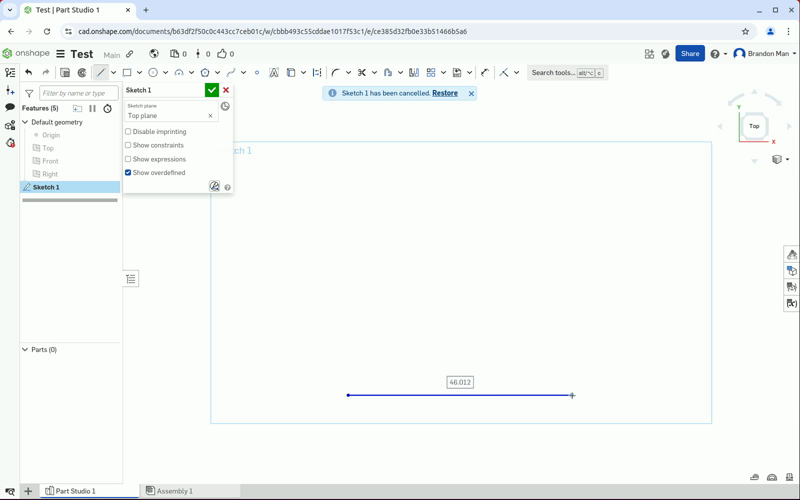
mouse_move(572, 171)
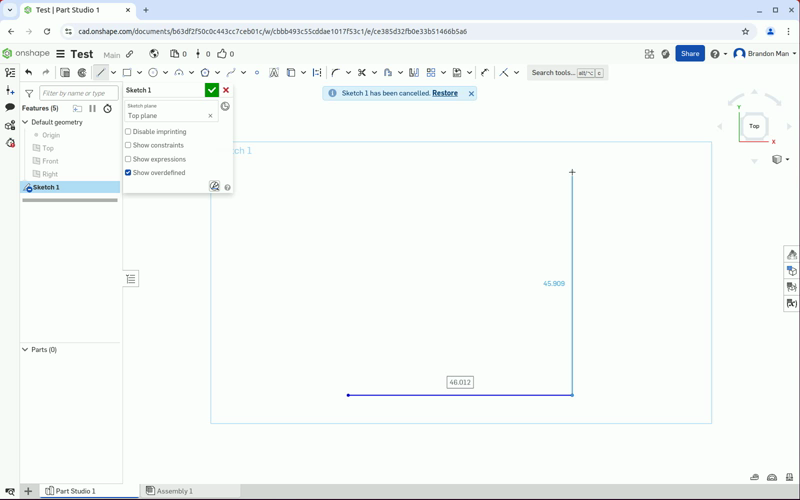
click(572, 171)
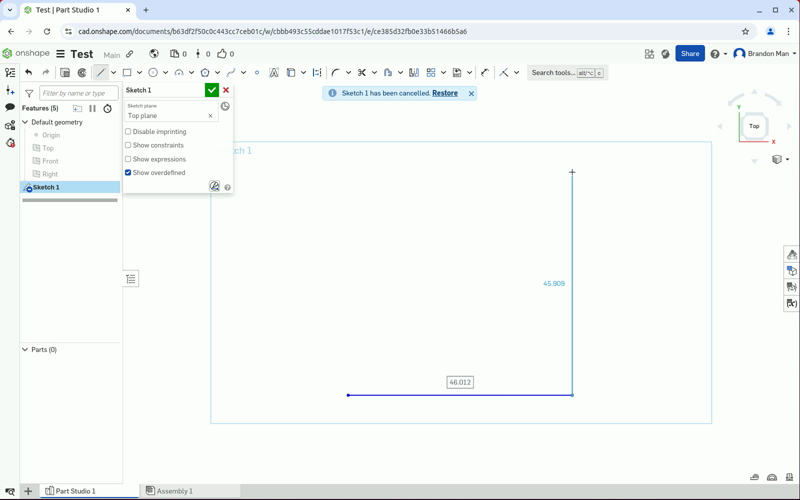
key_up(shift)
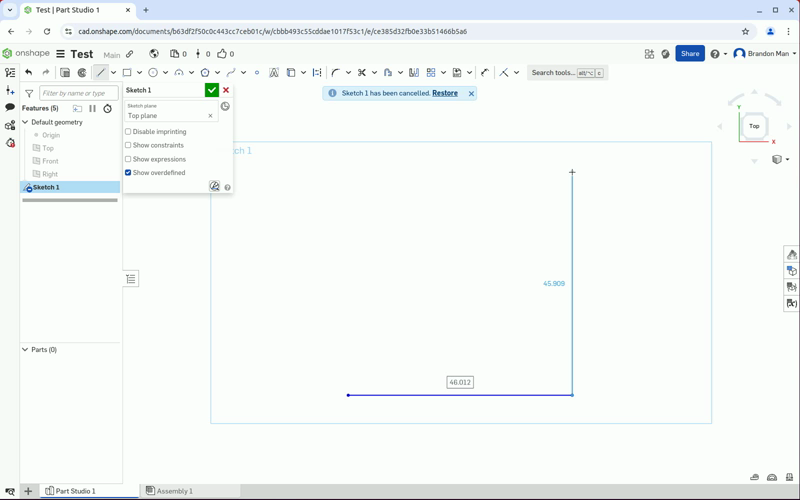
key_down(shift)
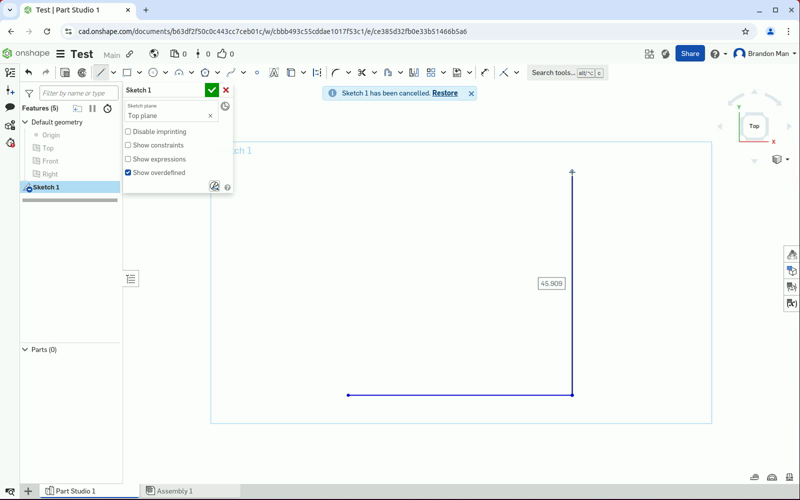
mouse_move(348, 171)
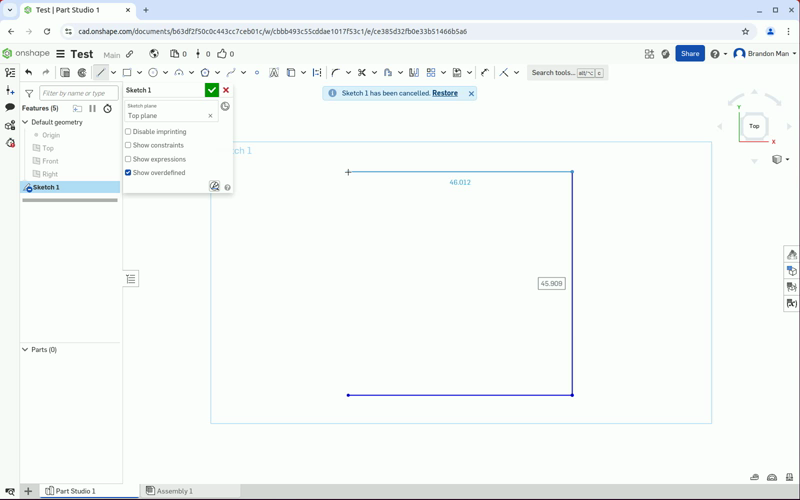
click(348, 171)
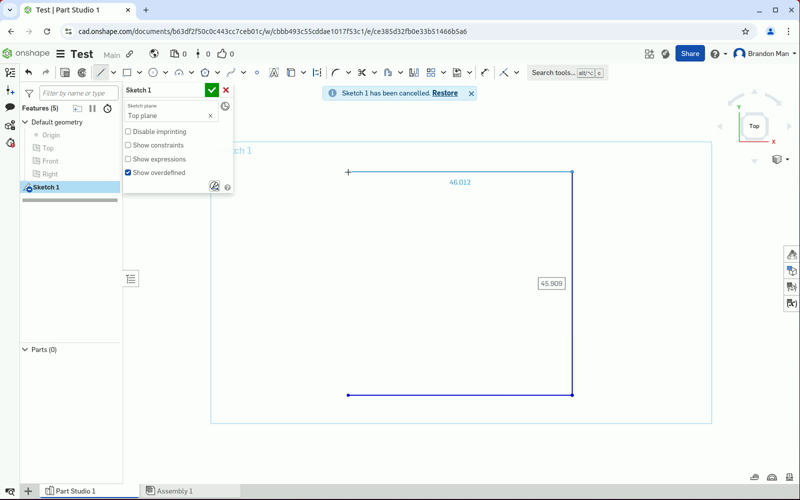
key_up(shift)
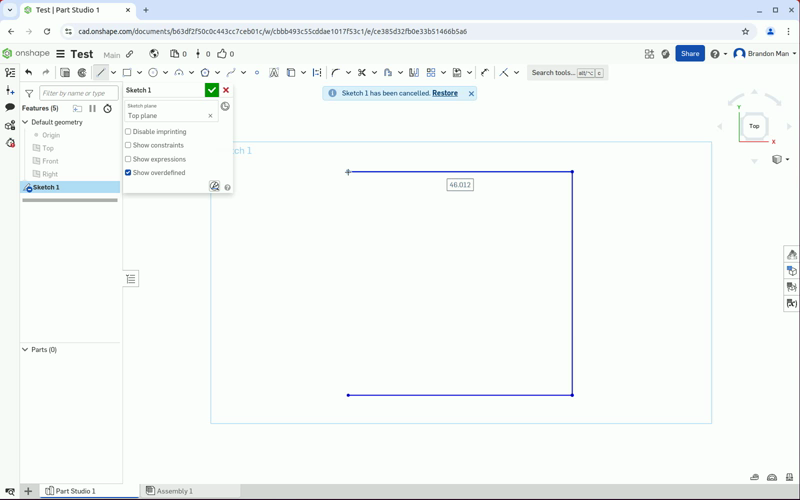
key_down(shift)
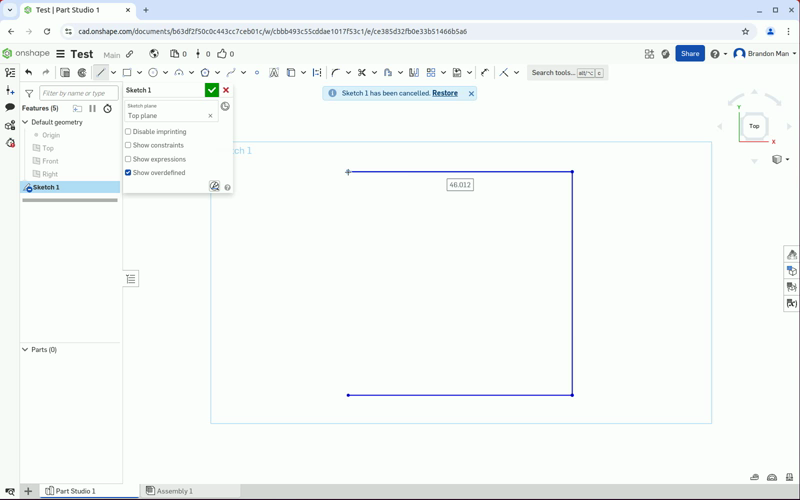
mouse_move(348, 395)
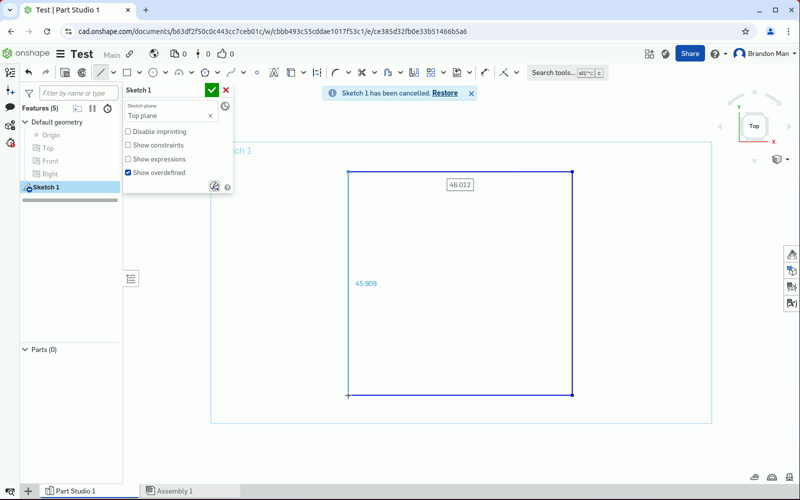
key_up(shift)
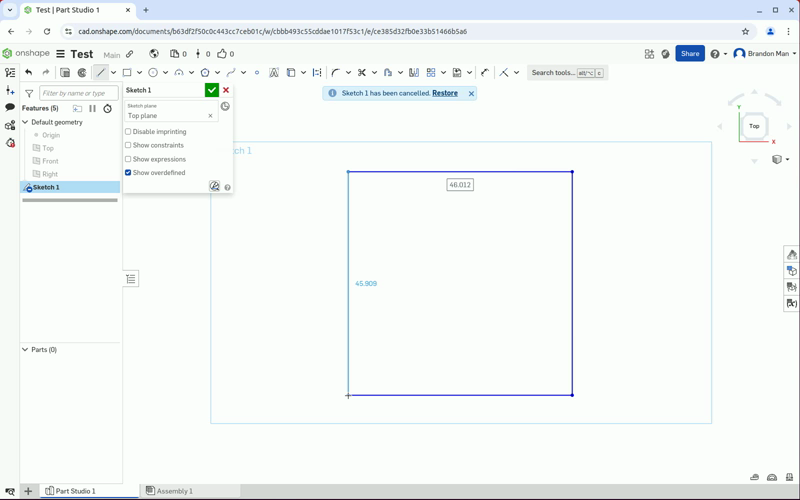
click(348, 395)
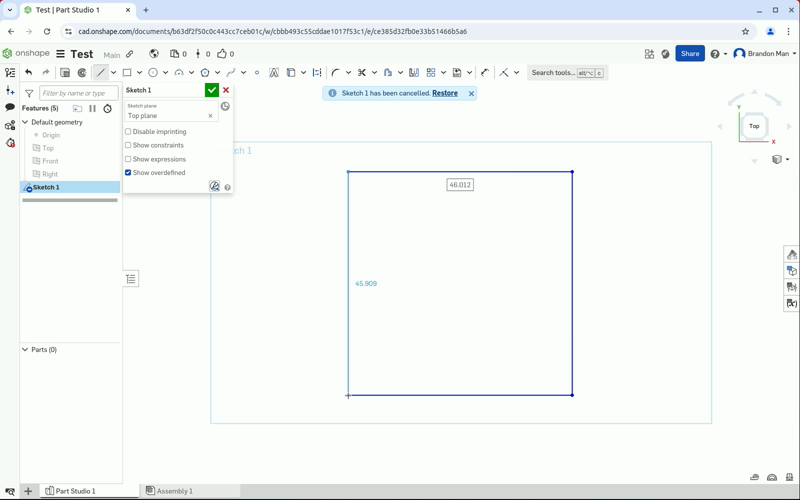
key(esc)
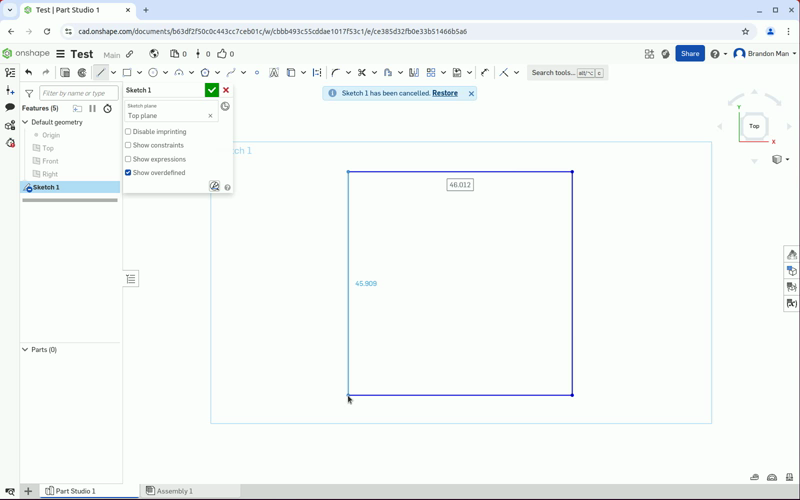
mouse_move(393, 255)
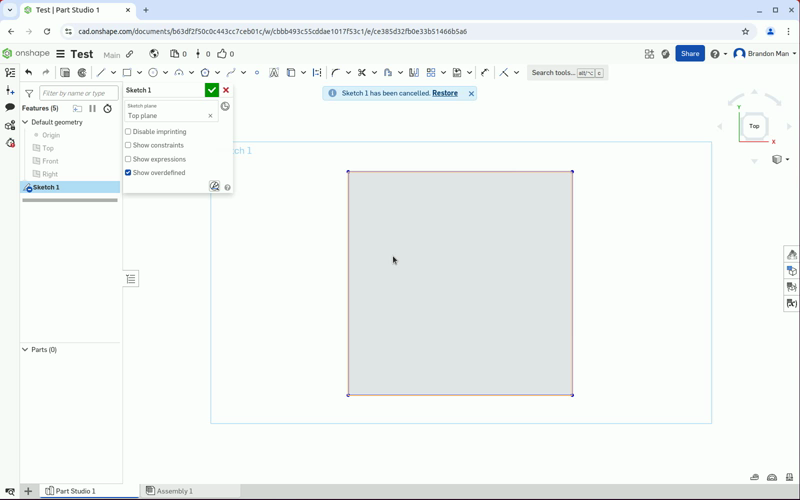
click(393, 255)
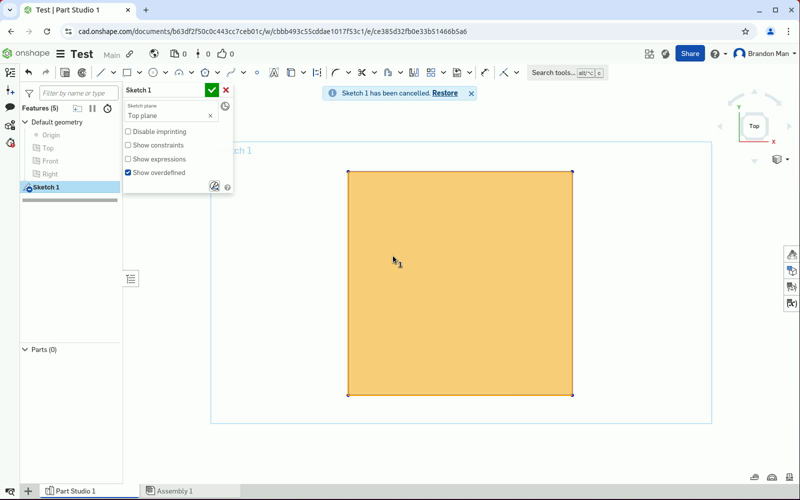
mouse_move(73, 352)
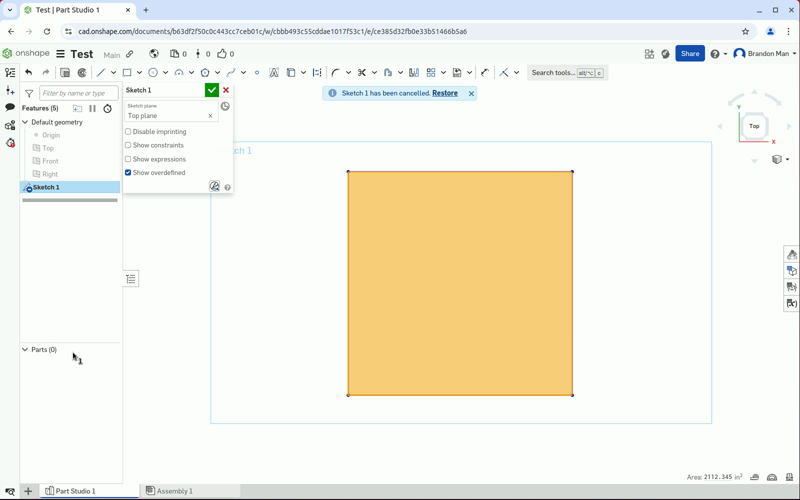
key(shift+y)
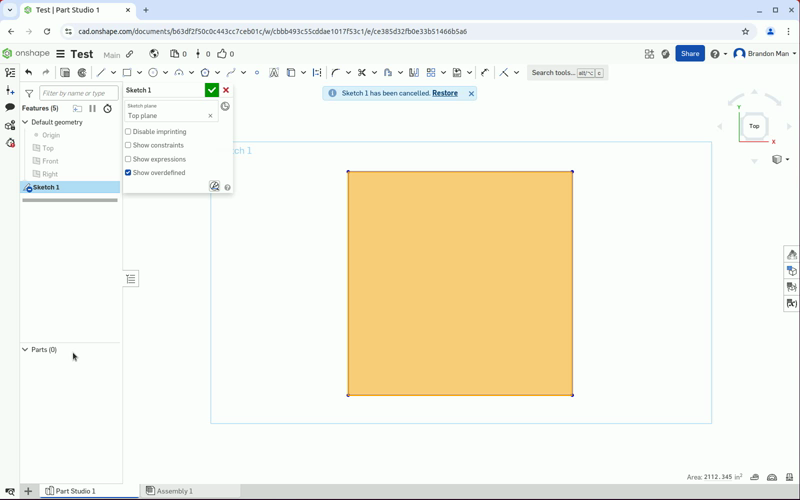
key(shift+e)
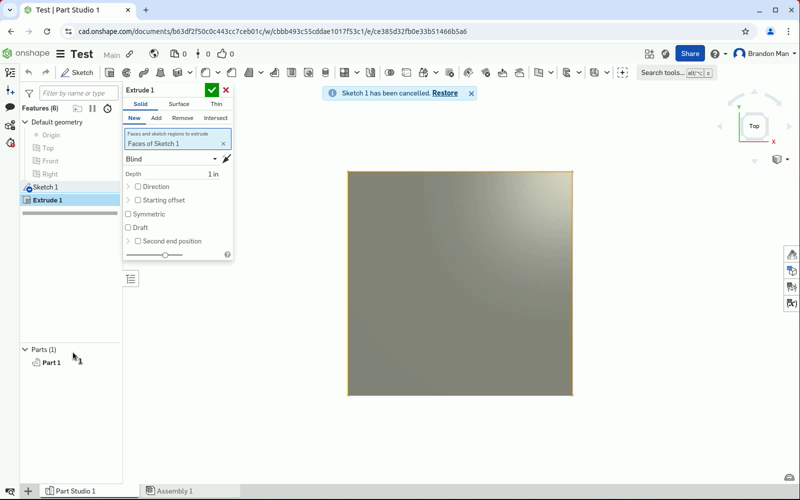
mouse_move(143, 106)
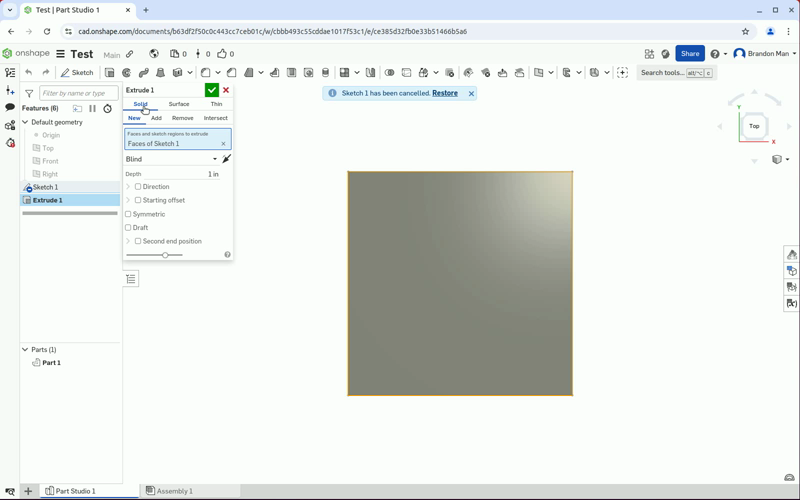
click(143, 106)
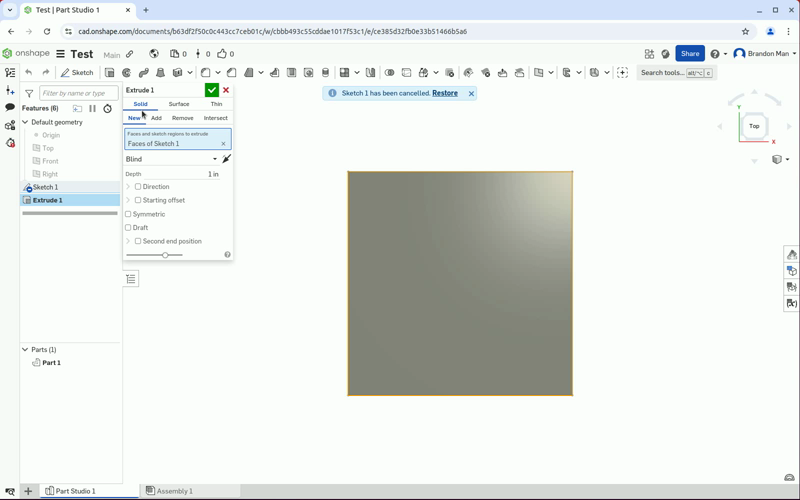
mouse_move(137, 120)
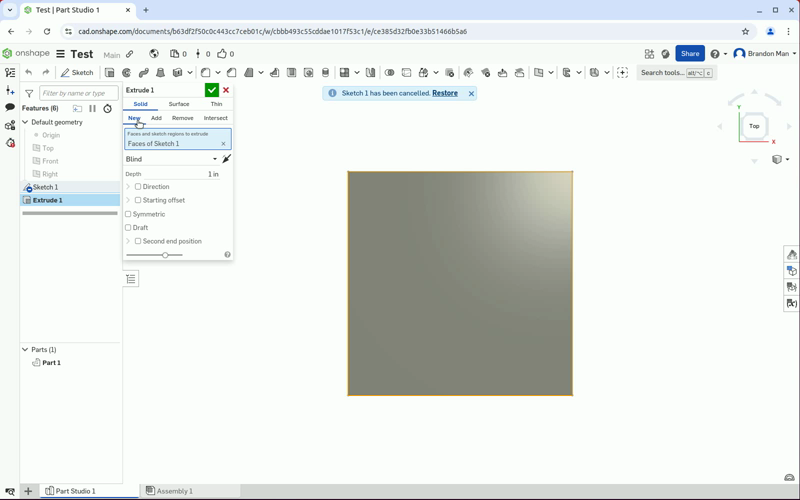
click(137, 120)
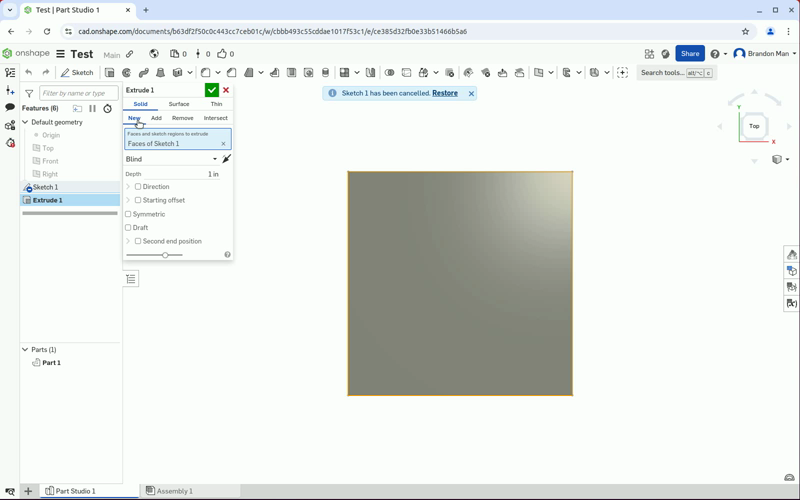
key(tab, 4)
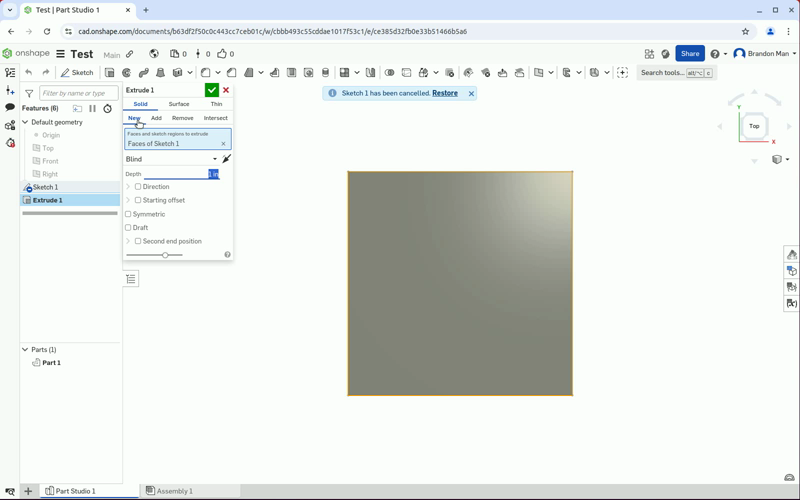
text(23.108)
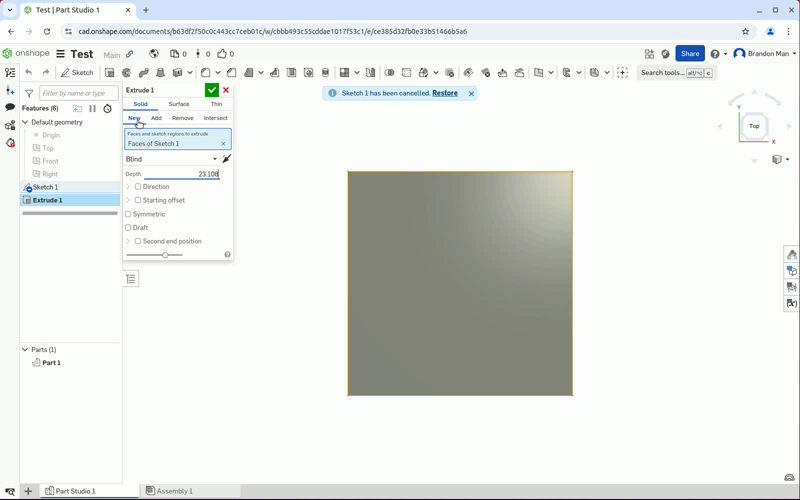
key(enter)
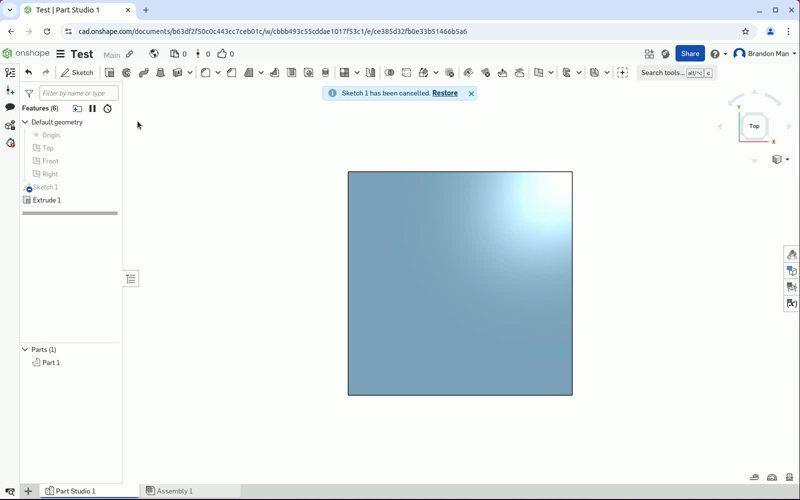
key(shift+h)
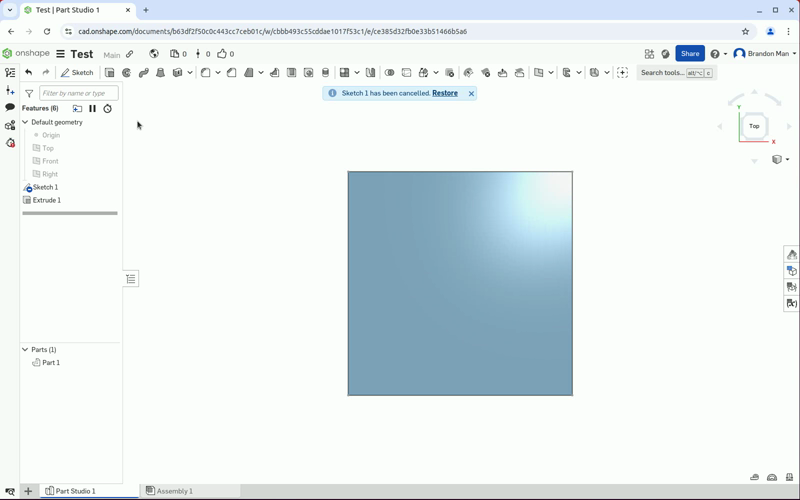
key(shift+h)
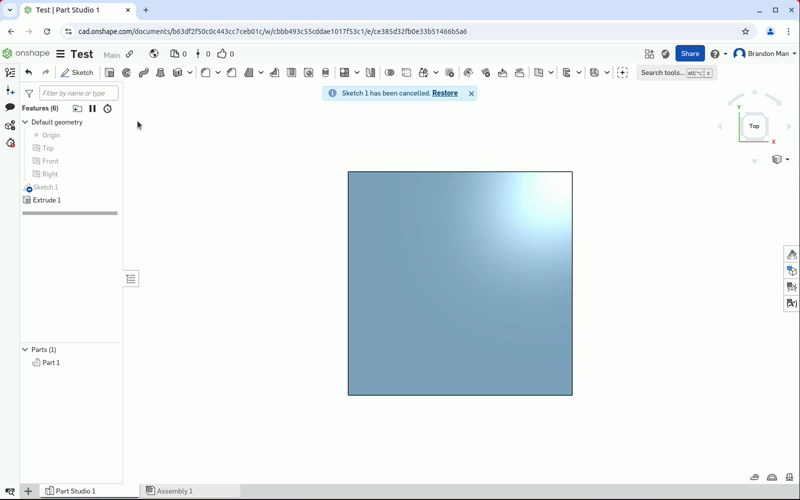
mouse_move(73, 189)
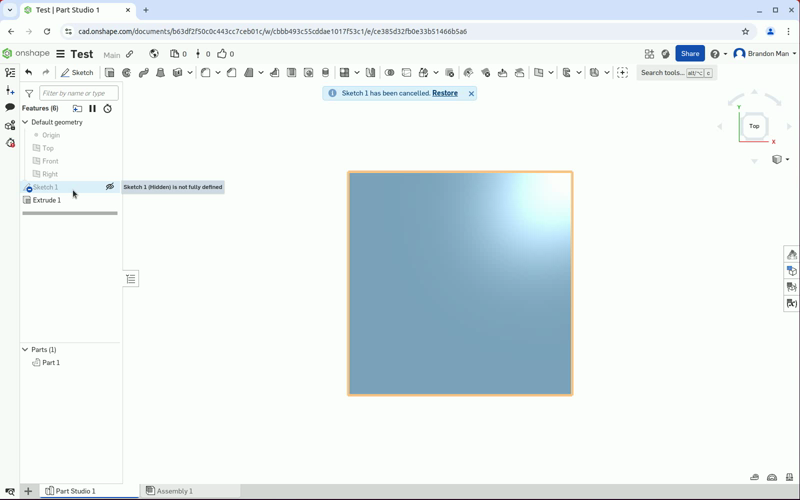
click(73, 189)
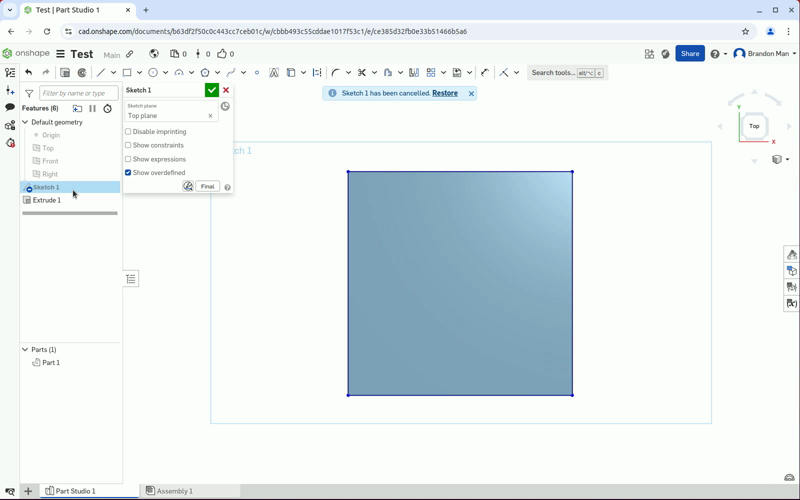
mouse_move(229, 92)
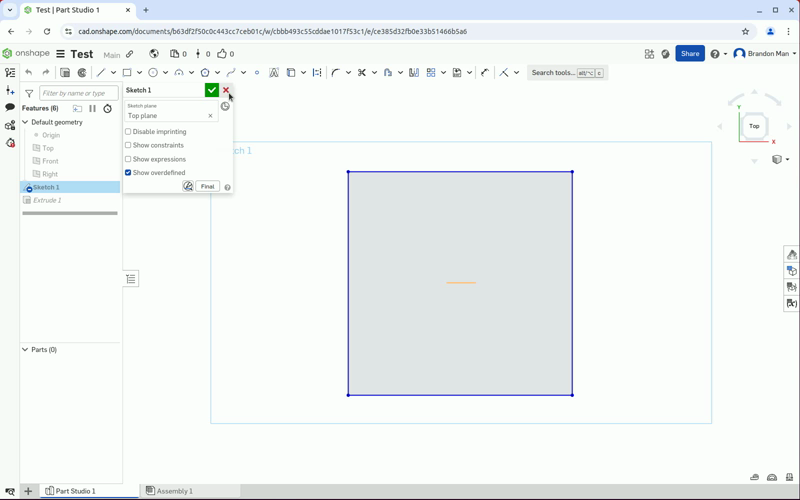
click(229, 92)
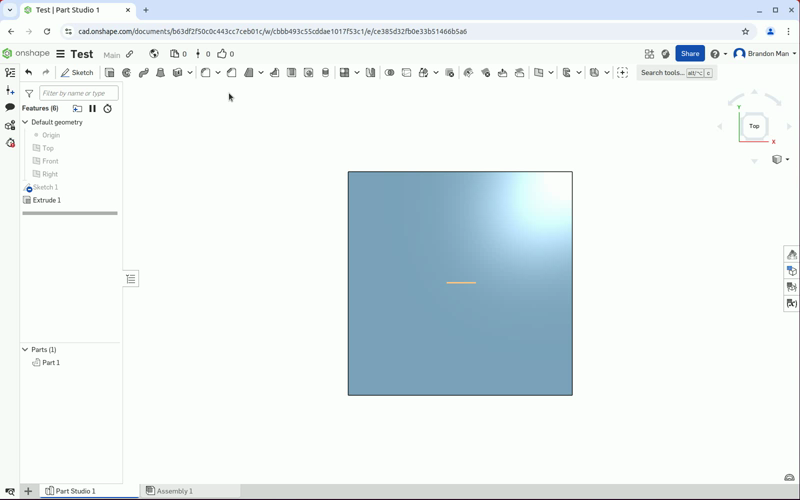
mouse_move(541, 75)
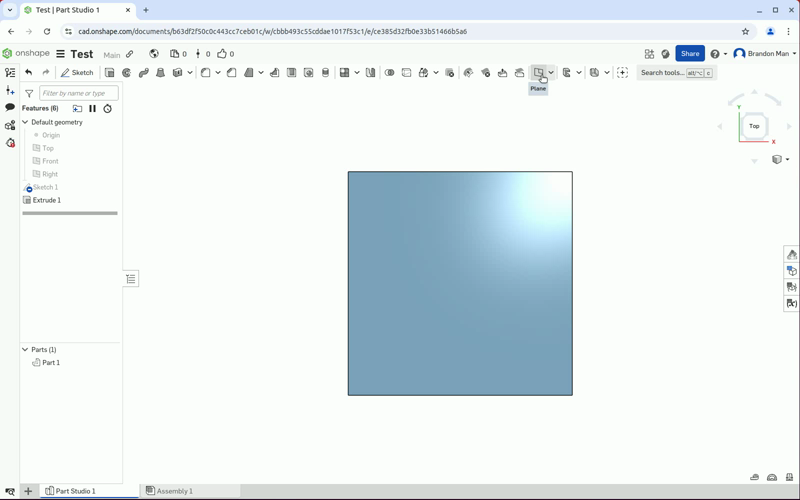
click(541, 75)
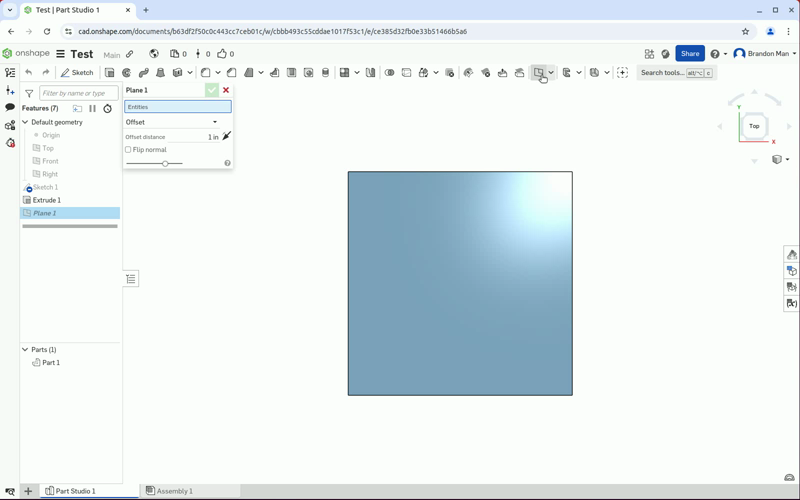
mouse_move(73, 150)
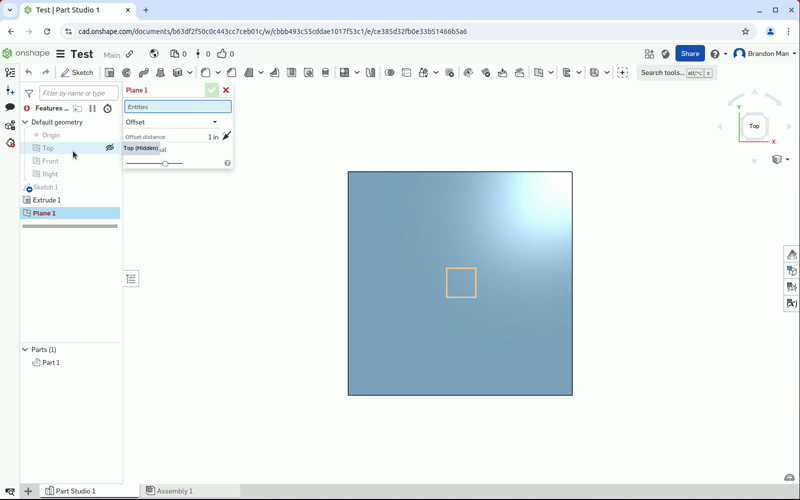
click(73, 150)
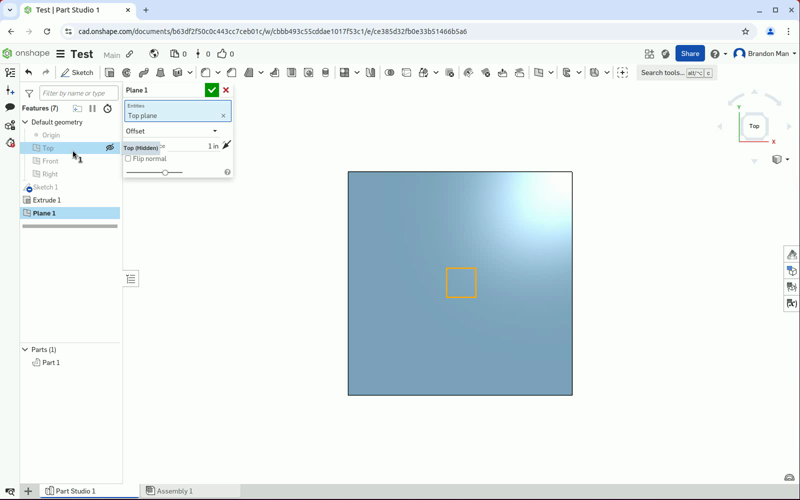
key(tab, 2)
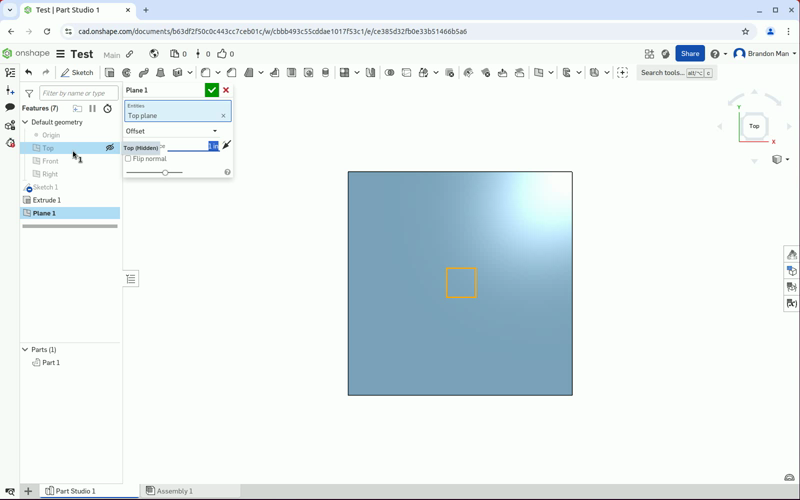
text(23.108)
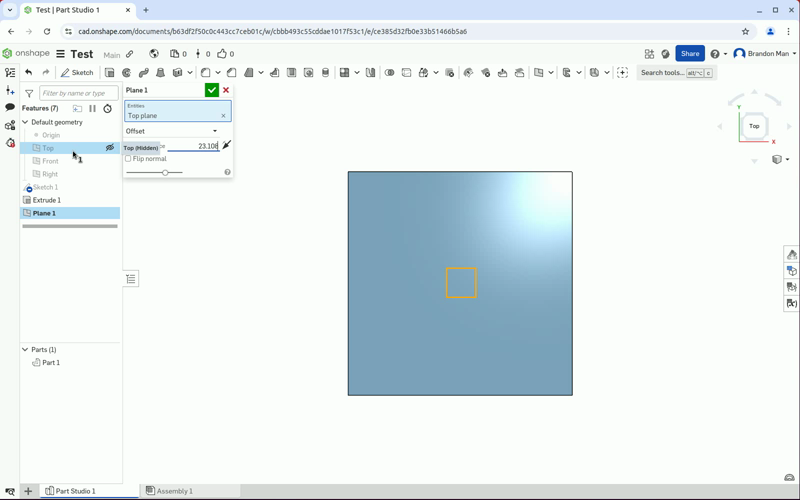
key(enter, 2)
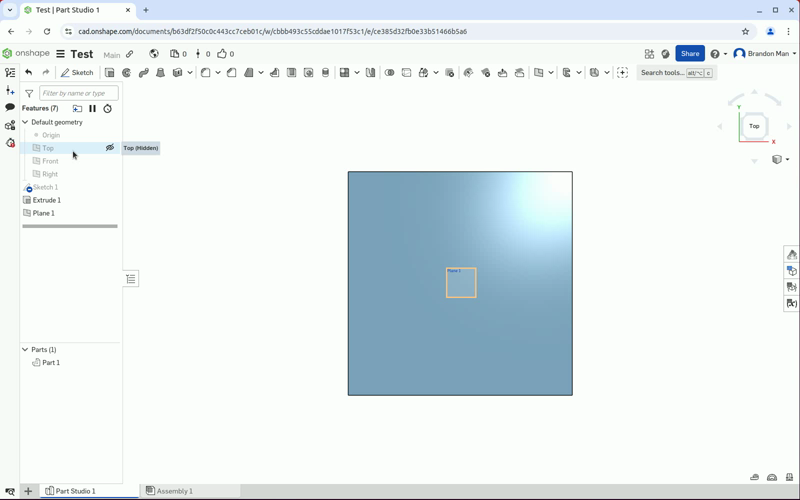
key(shift+s)
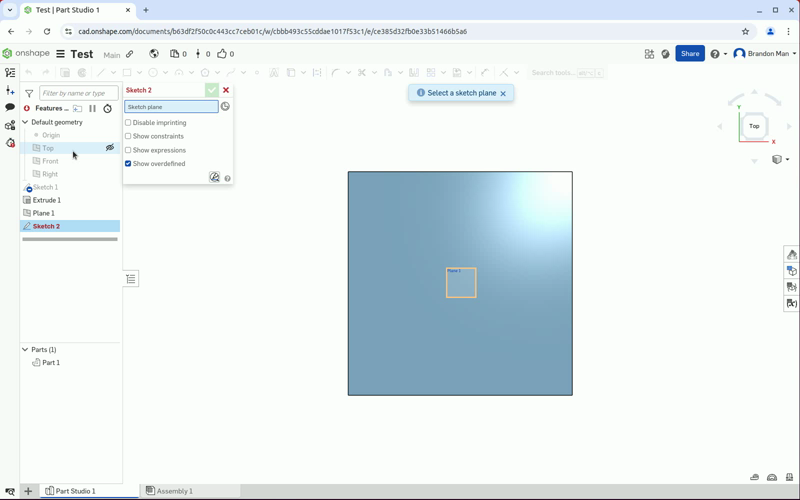
mouse_move(73, 215)
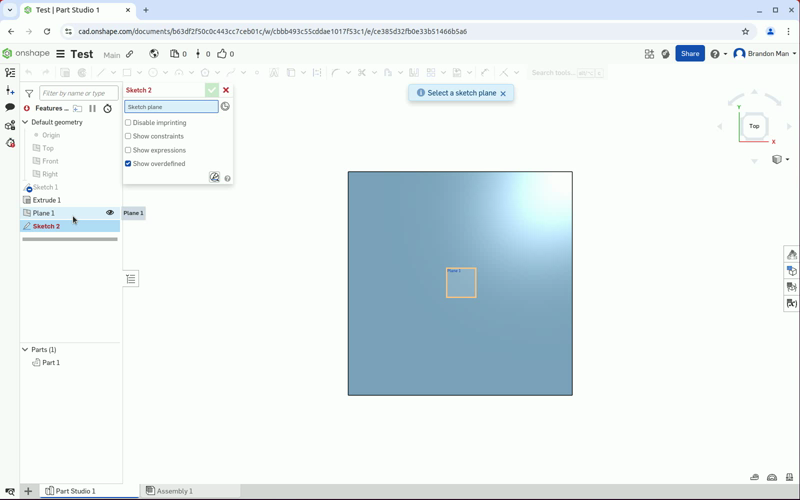
click(73, 215)
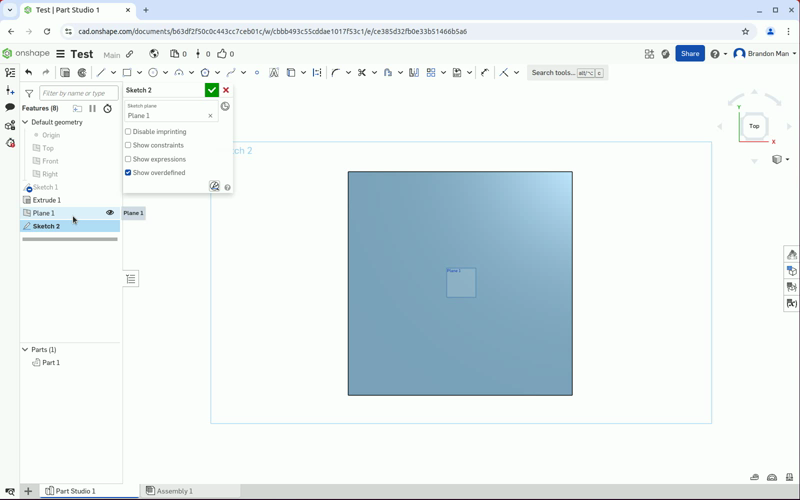
mouse_move(73, 352)
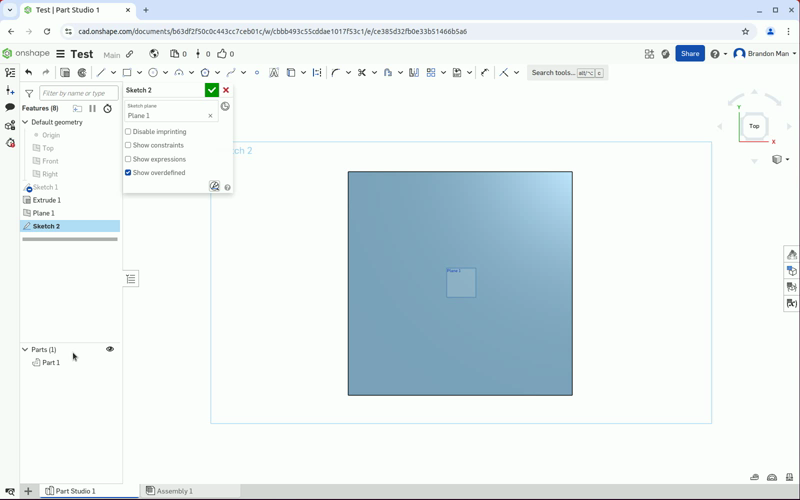
key(y)
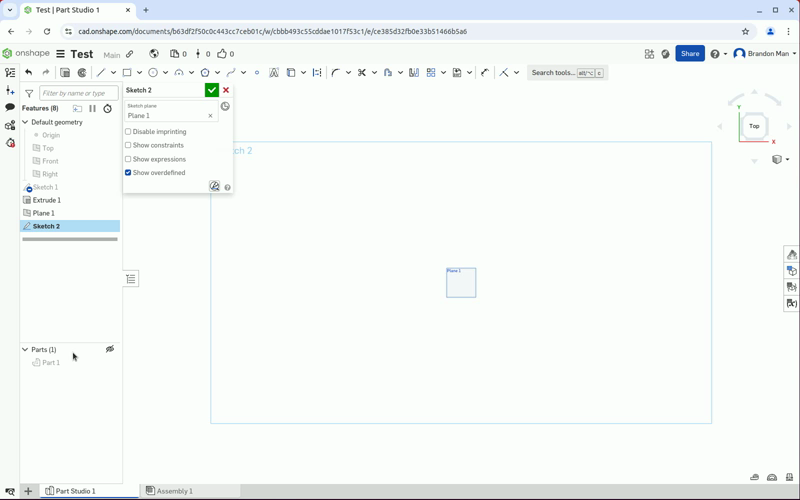
key(l)
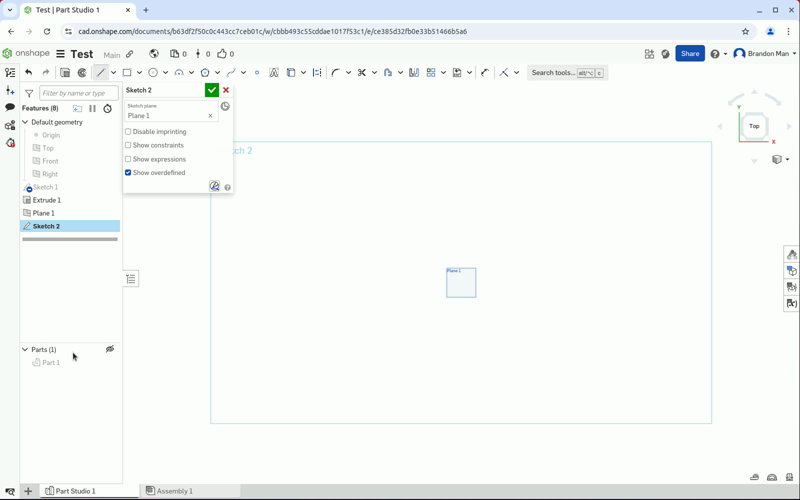
key_down(shift)
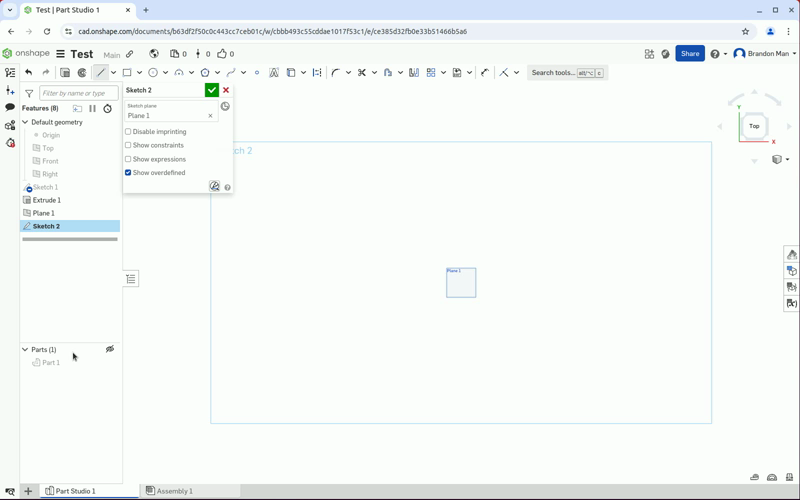
mouse_move(378, 337)
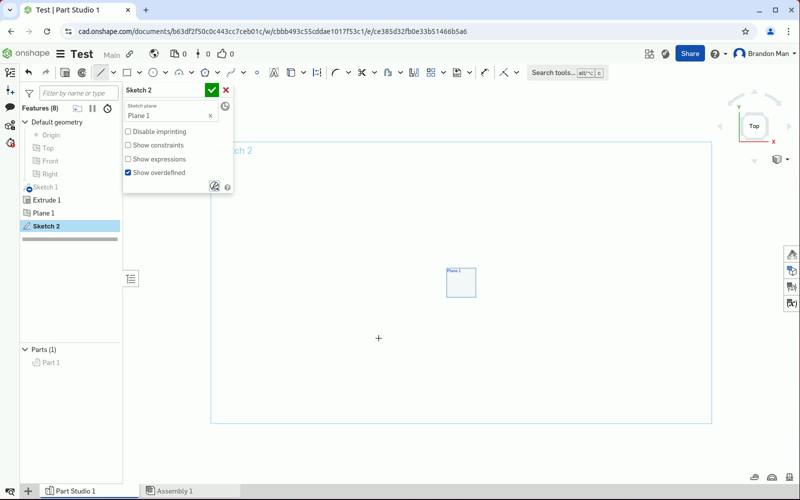
click(378, 337)
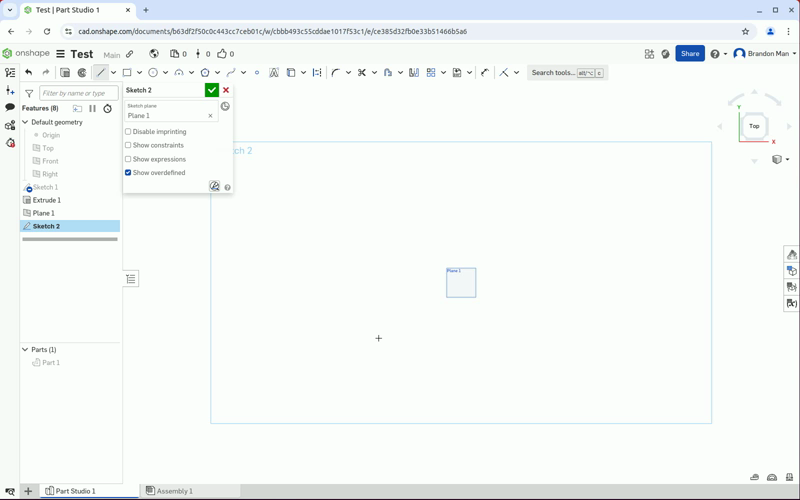
key_up(shift)
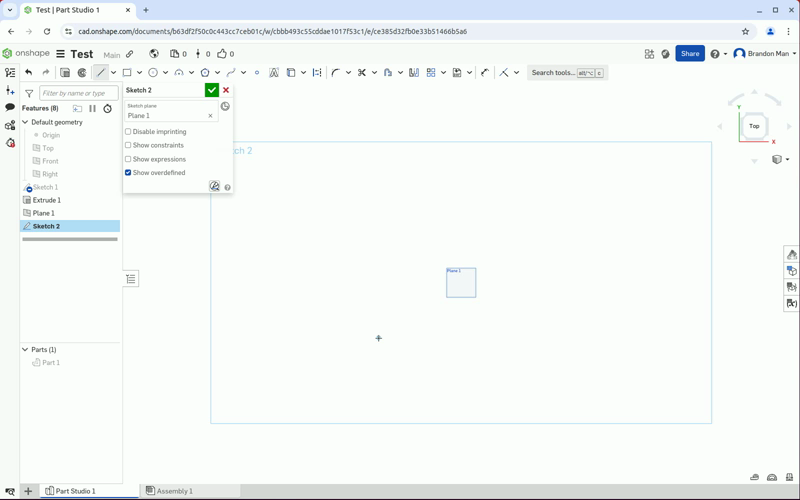
key_down(shift)
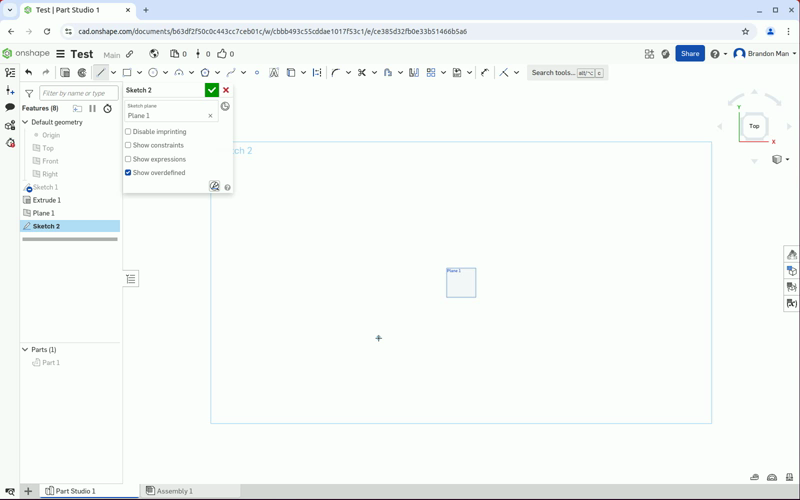
mouse_move(530, 337)
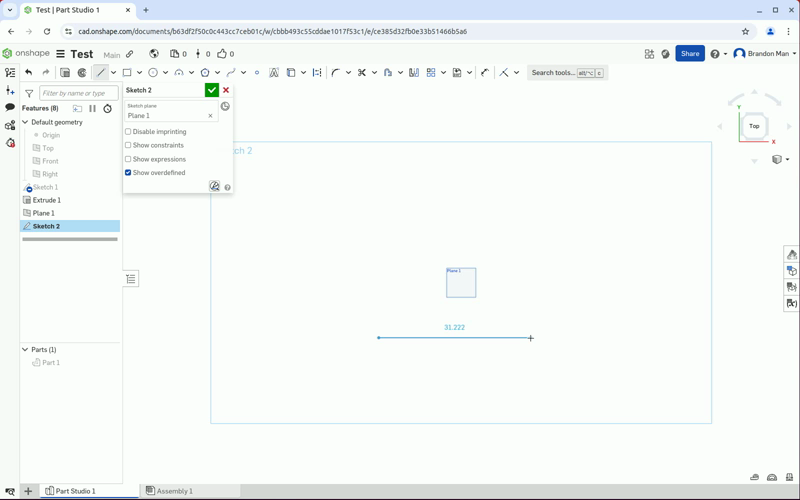
click(530, 337)
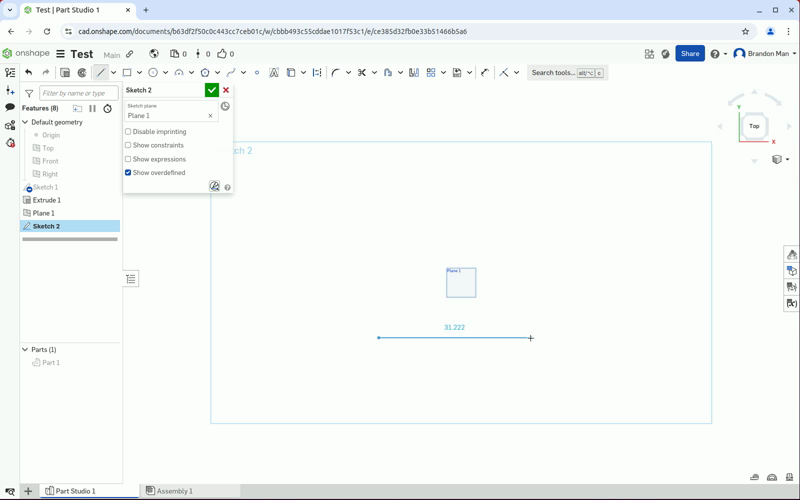
key_up(shift)
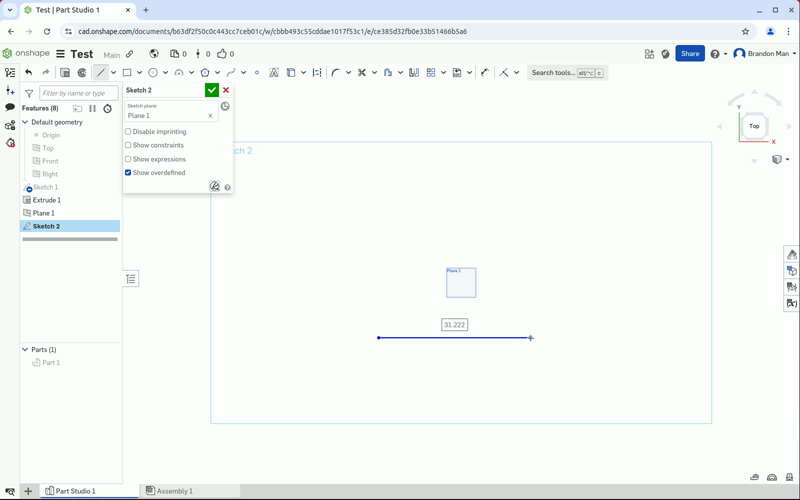
key_down(shift)
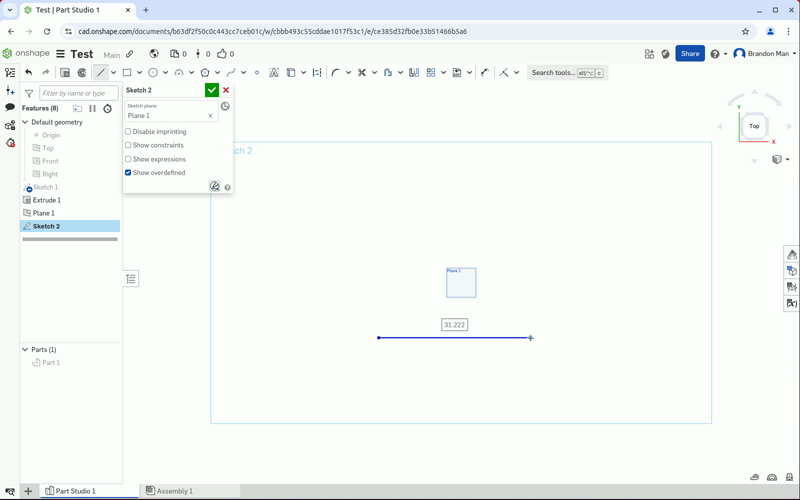
mouse_move(530, 213)
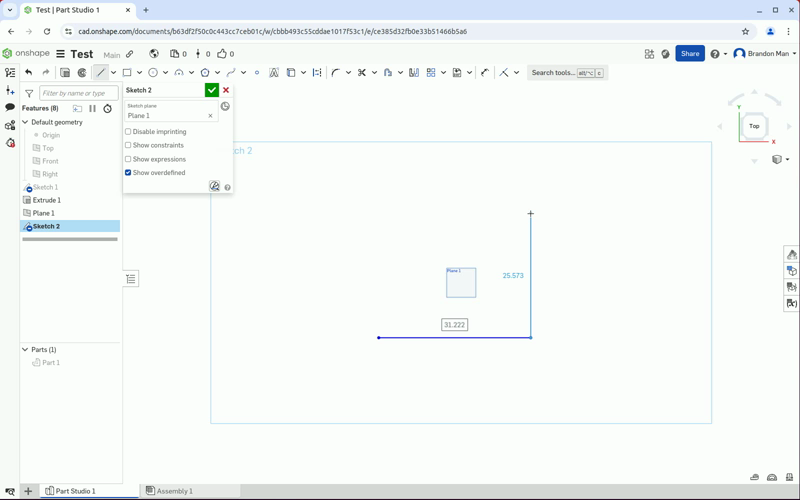
click(530, 213)
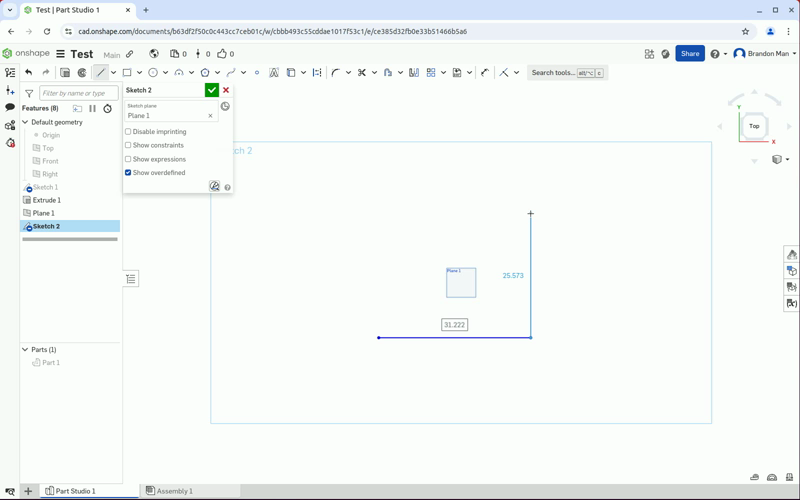
key_up(shift)
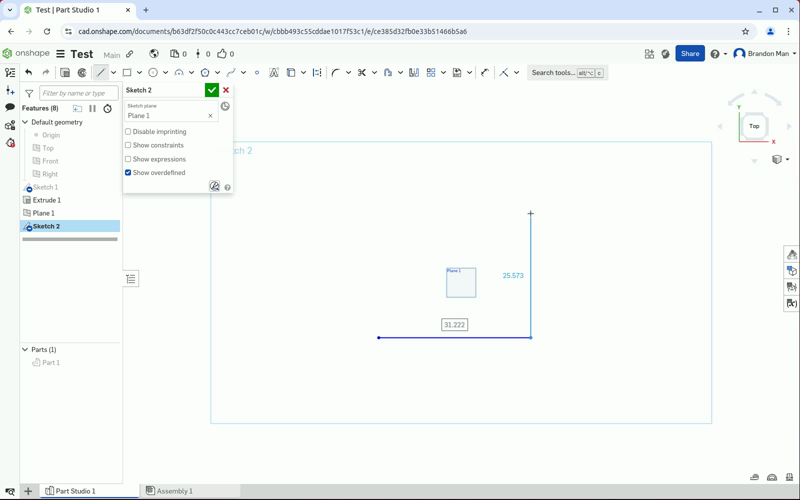
key_down(shift)
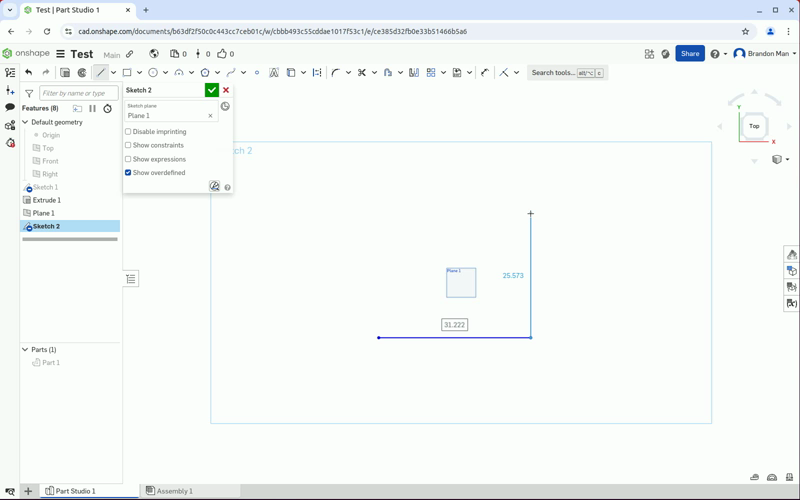
mouse_move(378, 213)
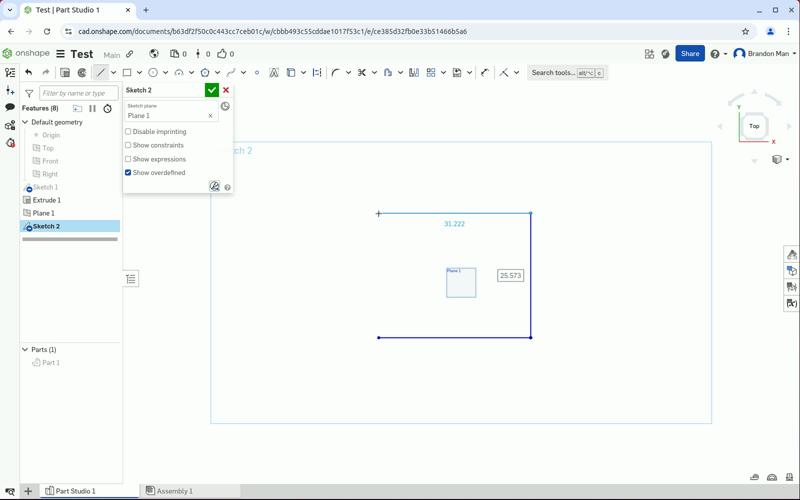
click(378, 213)
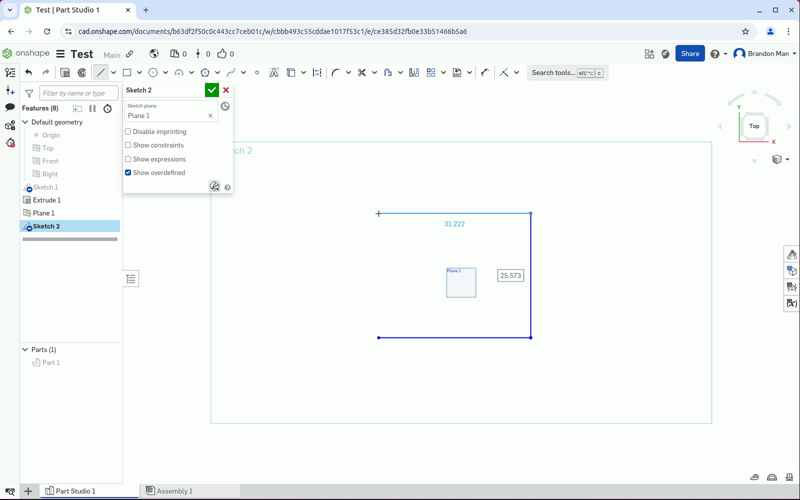
key_up(shift)
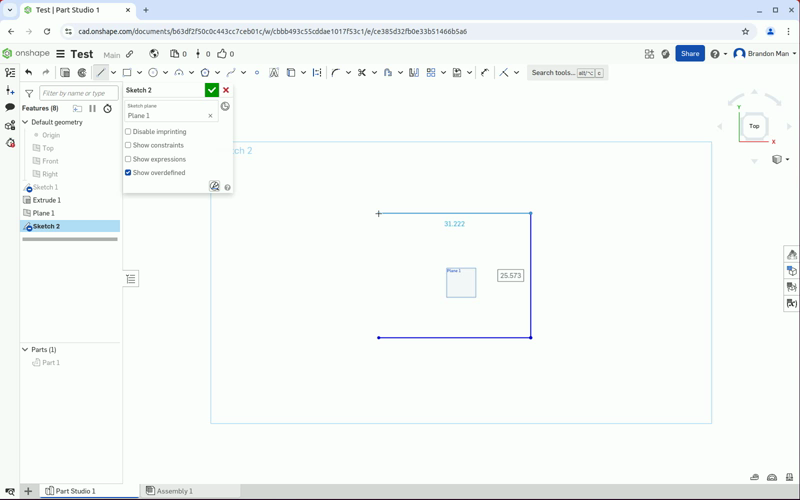
key_down(shift)
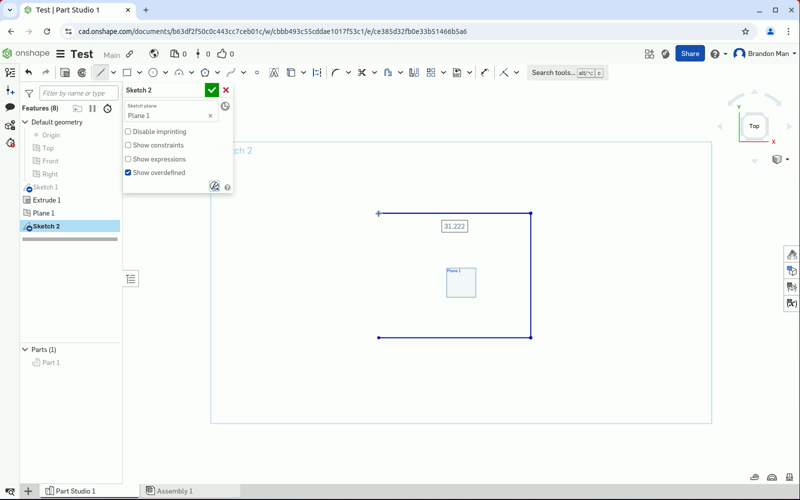
mouse_move(378, 337)
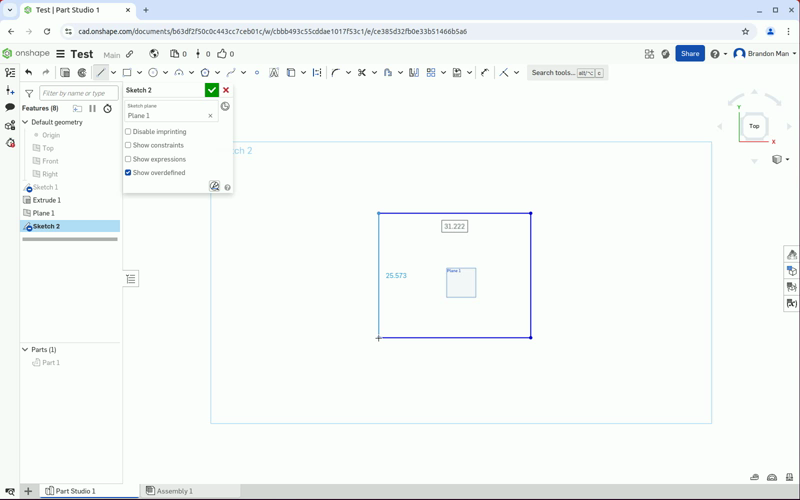
key_up(shift)
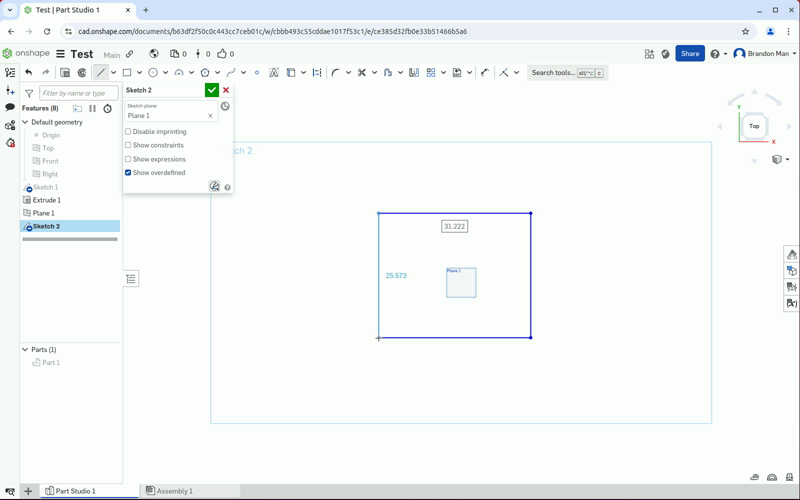
click(378, 337)
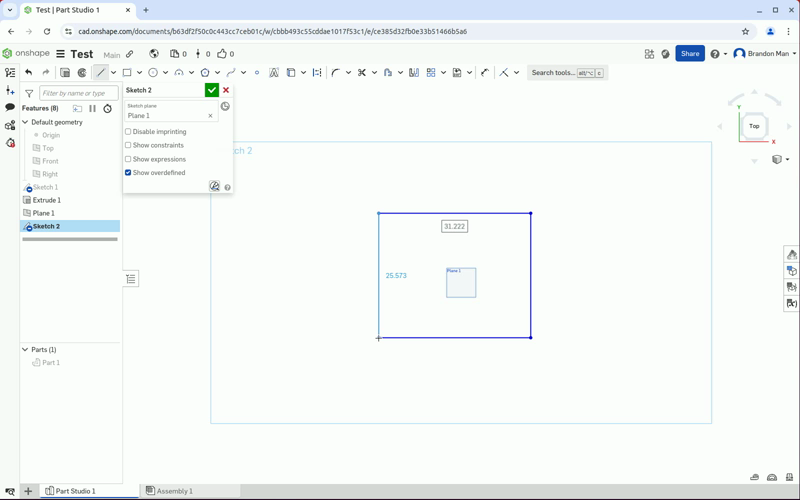
key(esc)
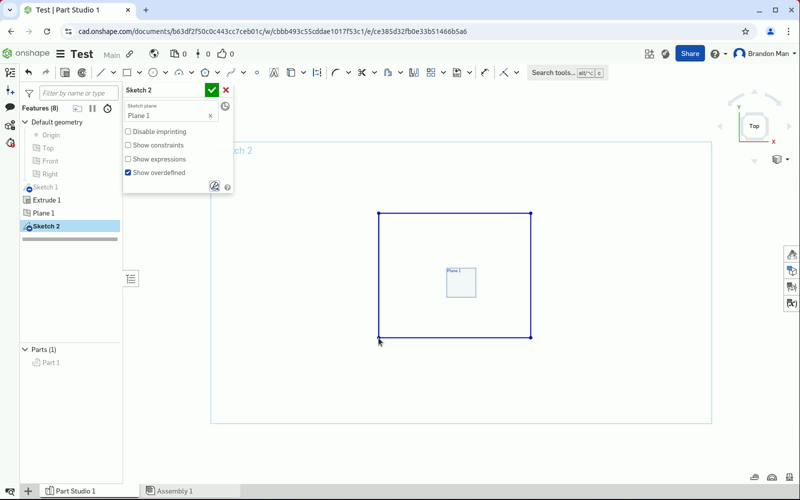
mouse_move(489, 270)
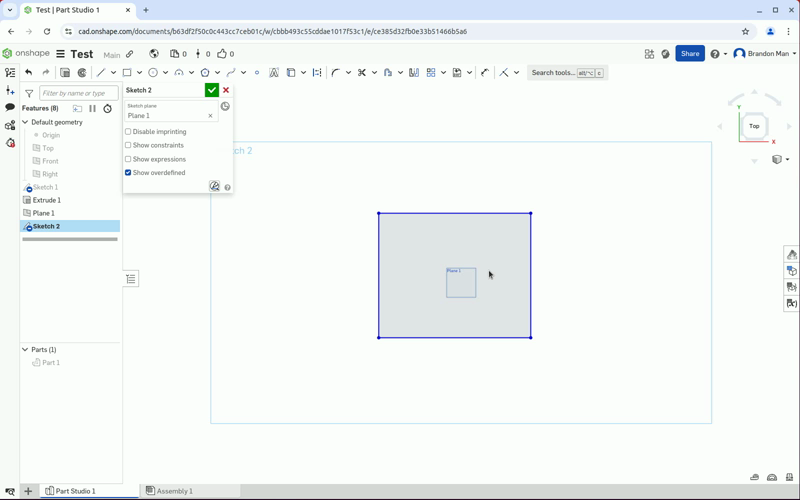
click(489, 270)
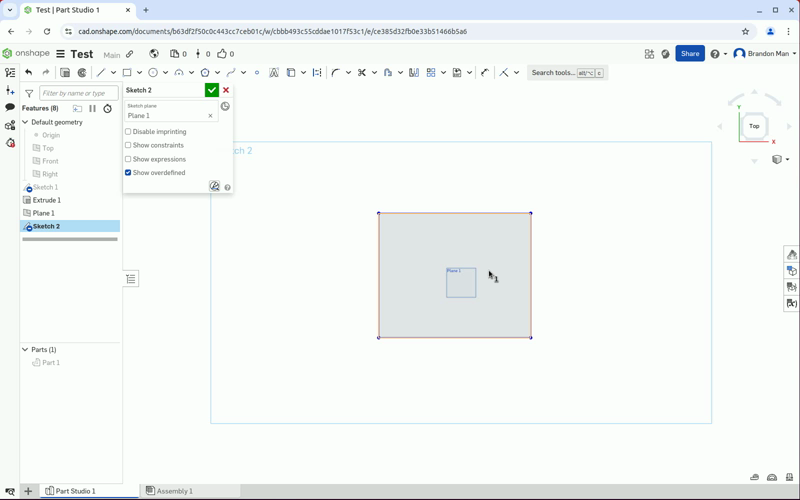
mouse_move(73, 352)
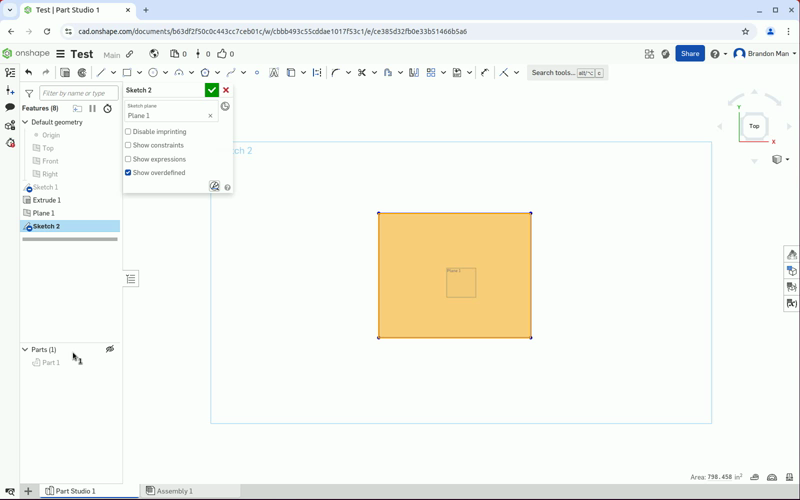
key(shift+y)
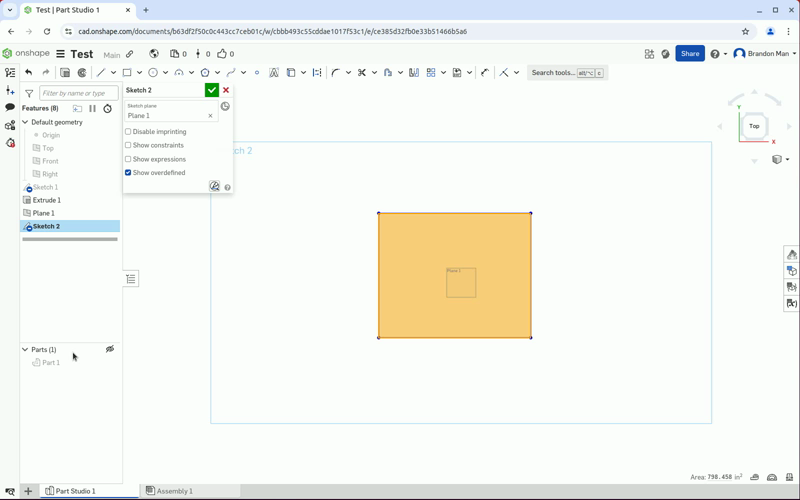
key(shift+e)
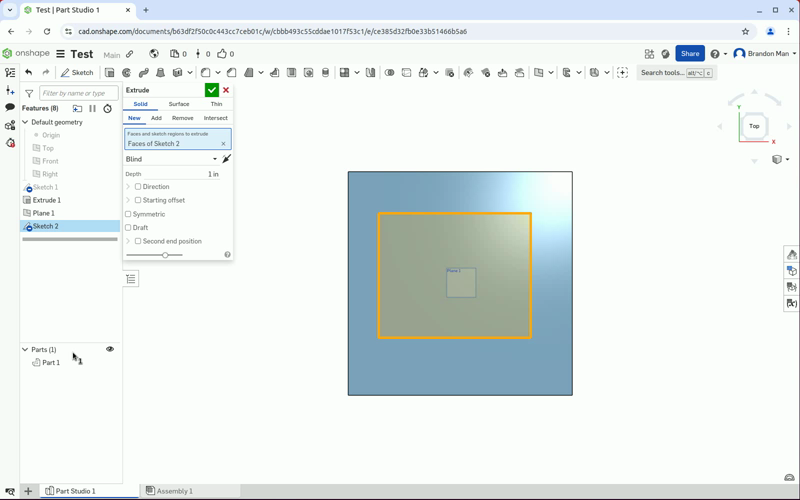
mouse_move(143, 106)
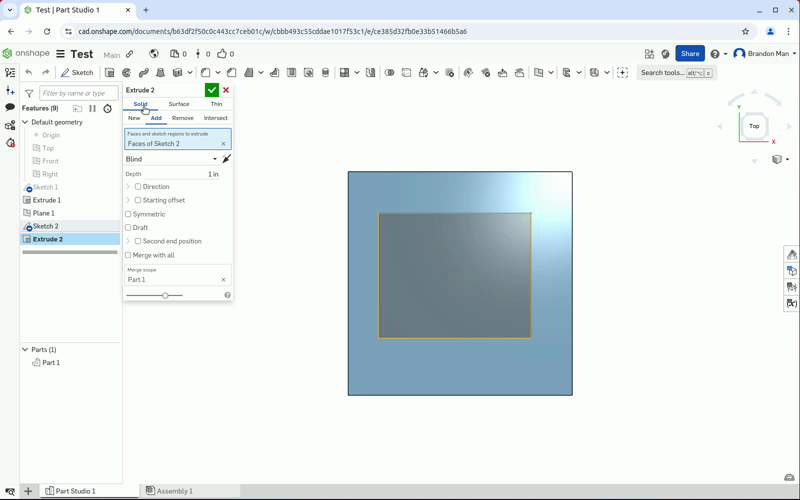
click(143, 106)
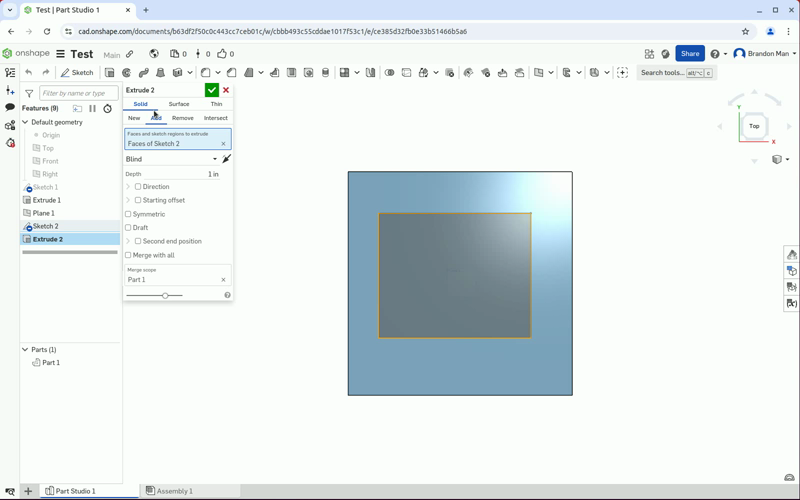
mouse_move(186, 120)
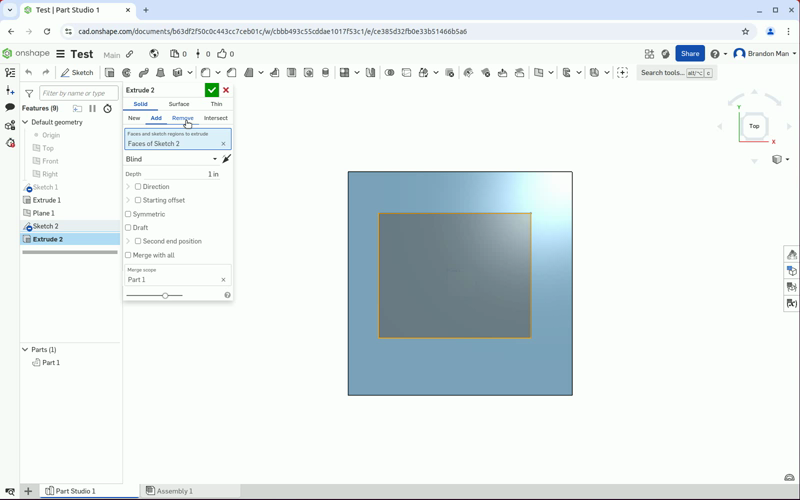
click(186, 120)
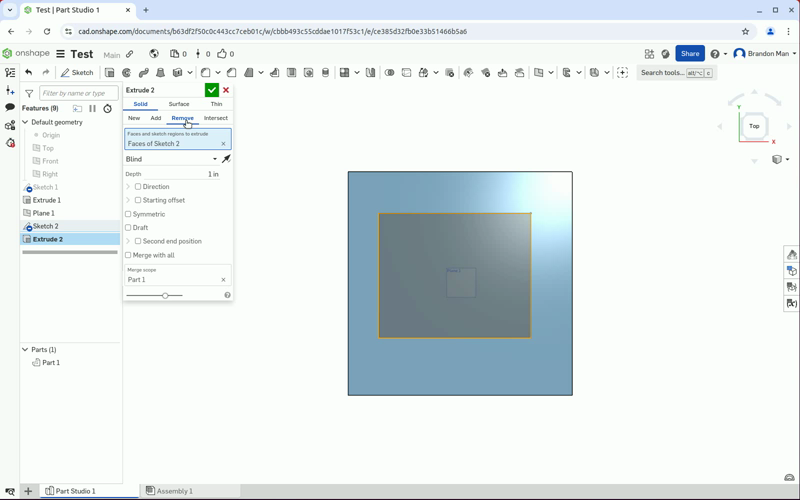
key(tab, 4)
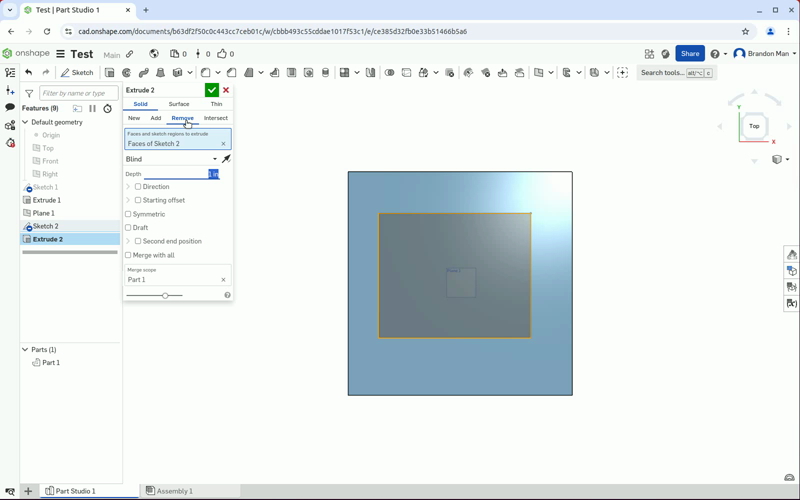
text(18.535)
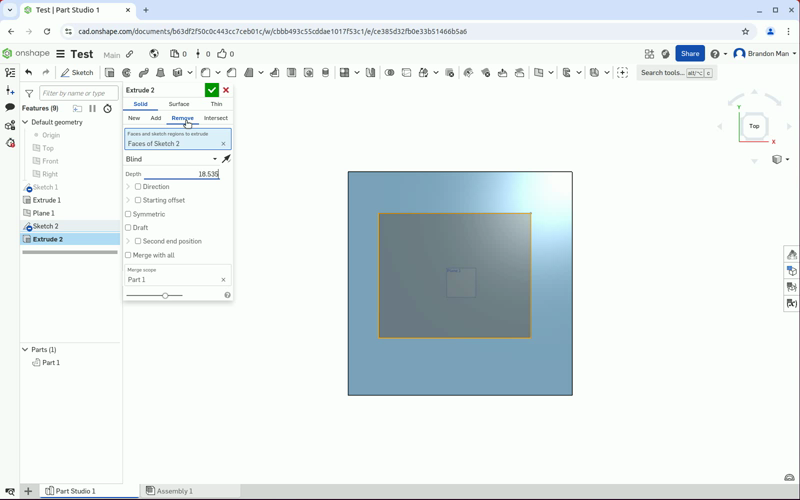
key(tab, 6)
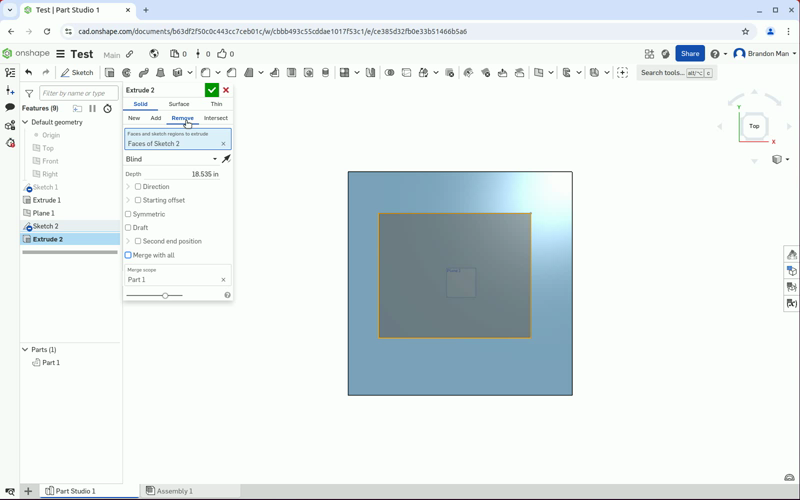
key(space)
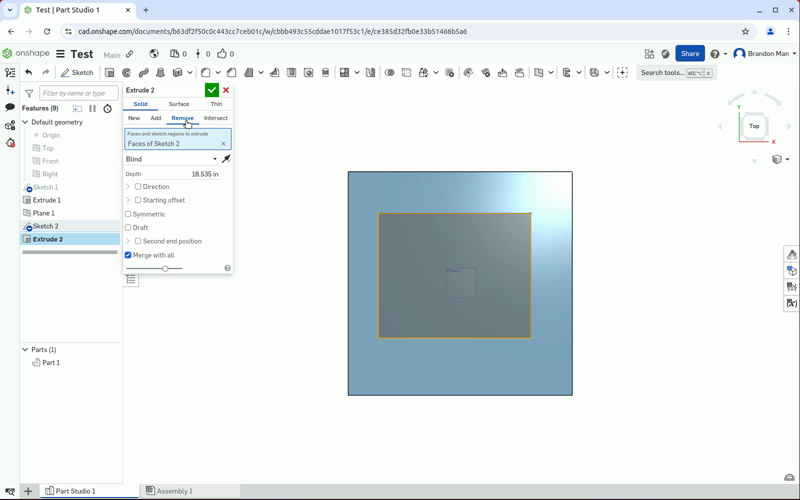
key(enter)
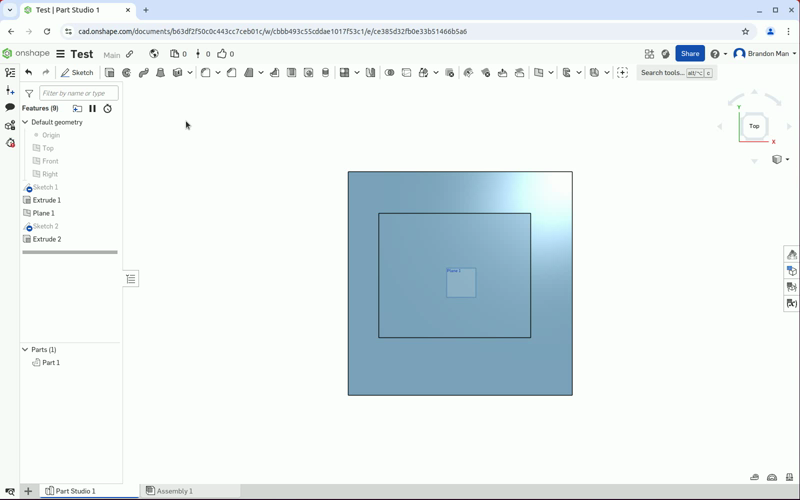
key(shift+h)
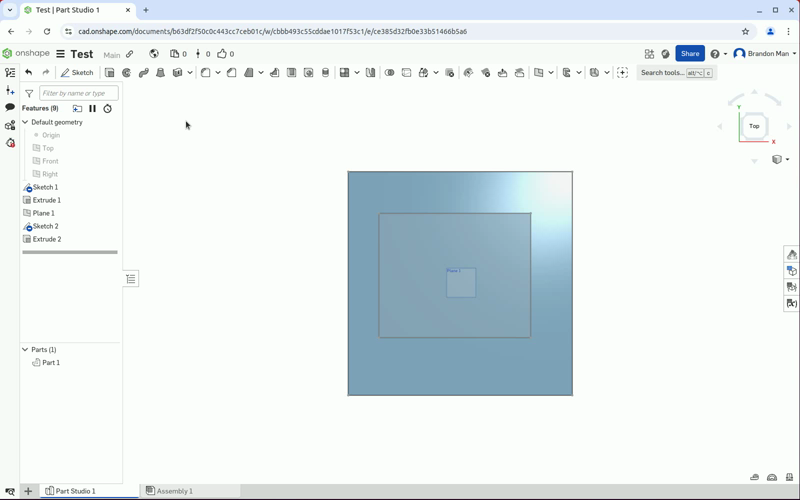
key(shift+h)
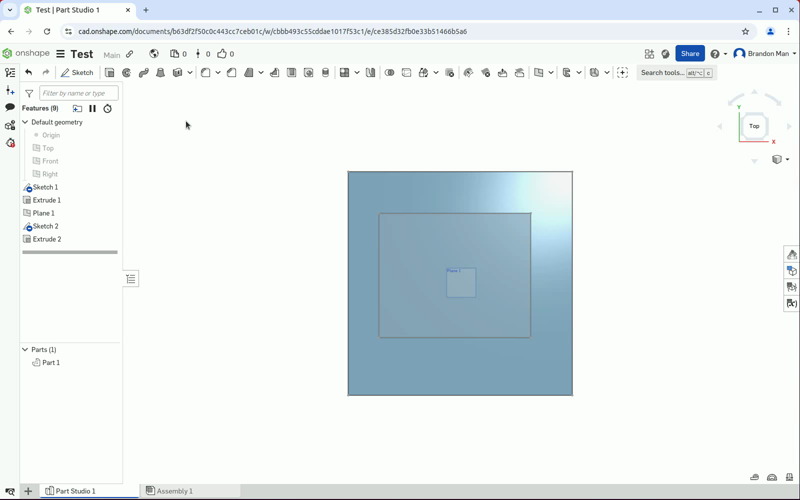
key(shift+7)
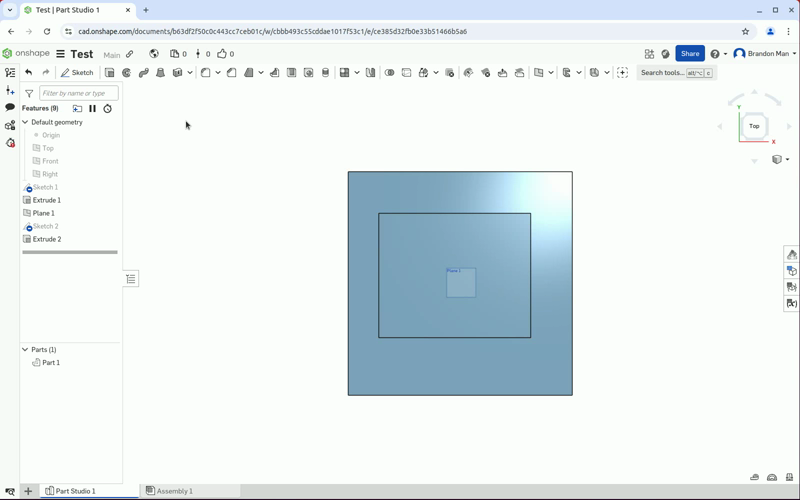
key(up, 3)
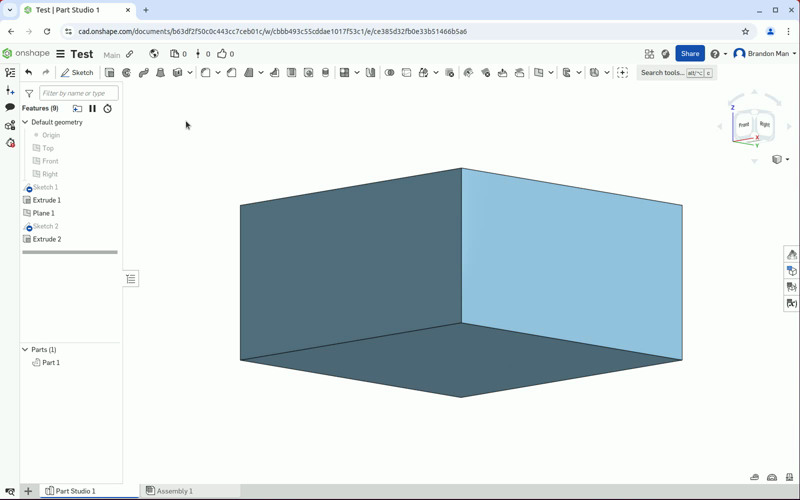
key(left, 3)
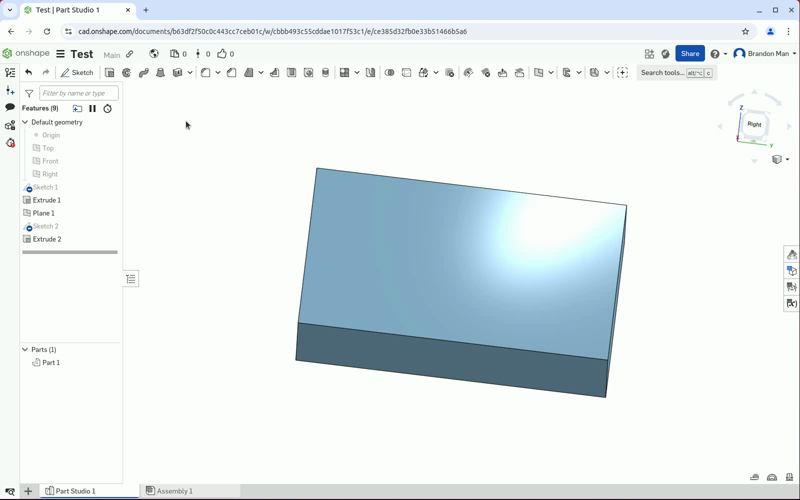
key(right, 3)
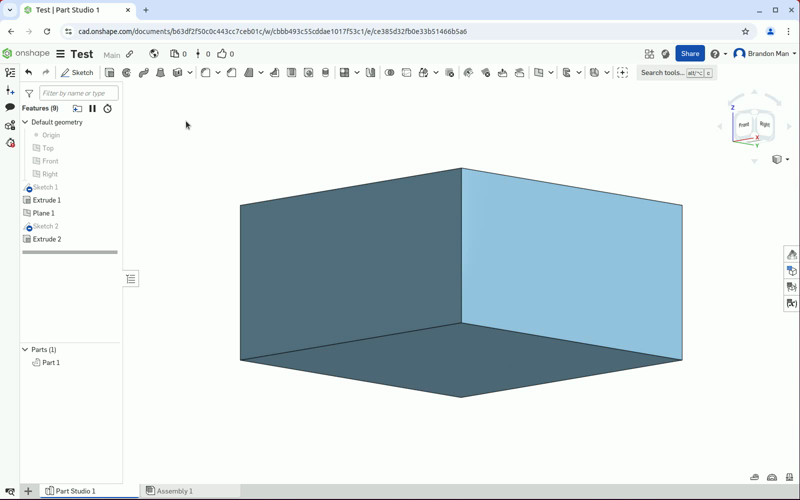
key(down, 3)
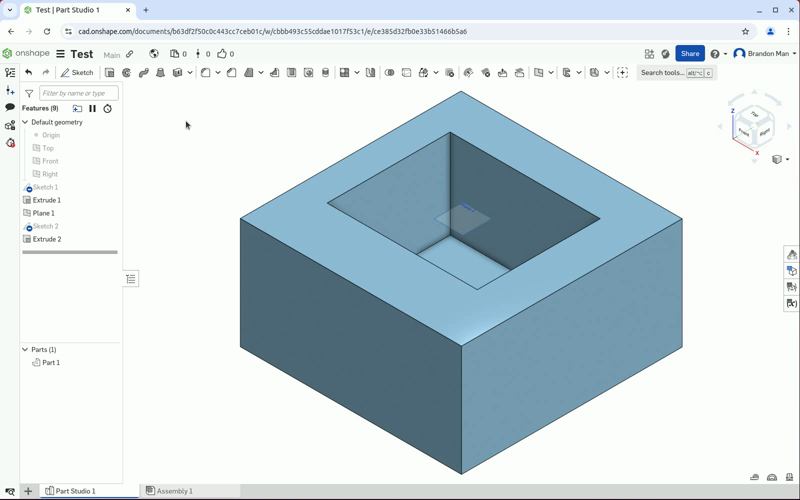
mouse_move(73, 189)
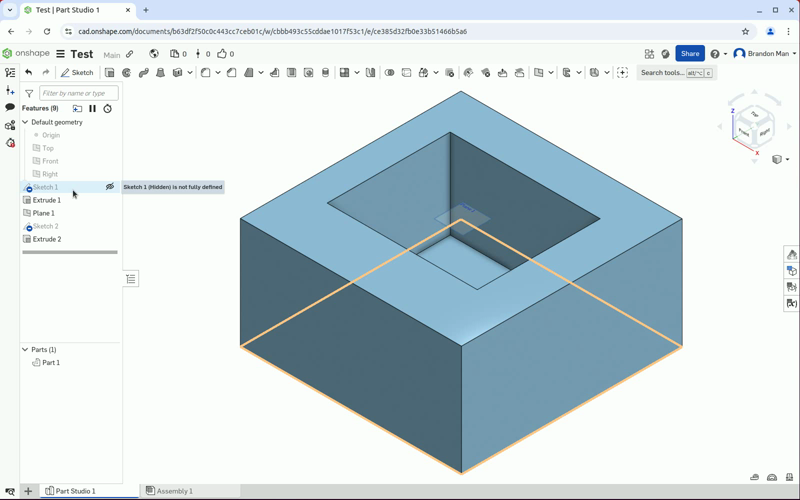
click(73, 189)